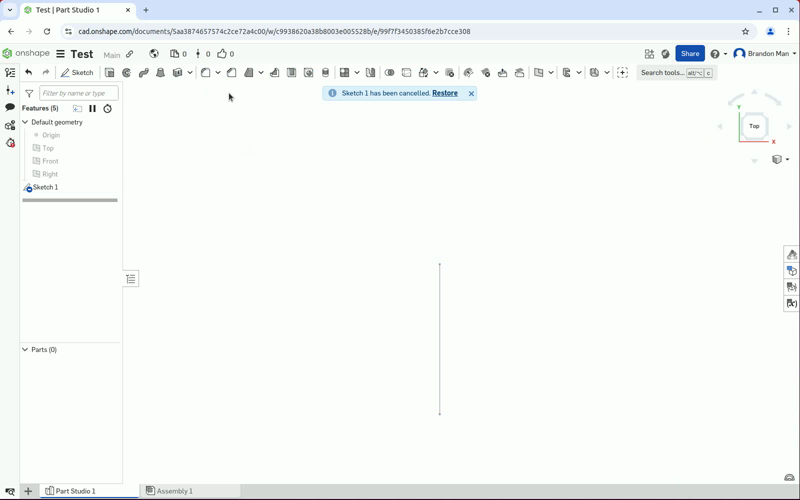
key(shift+h)
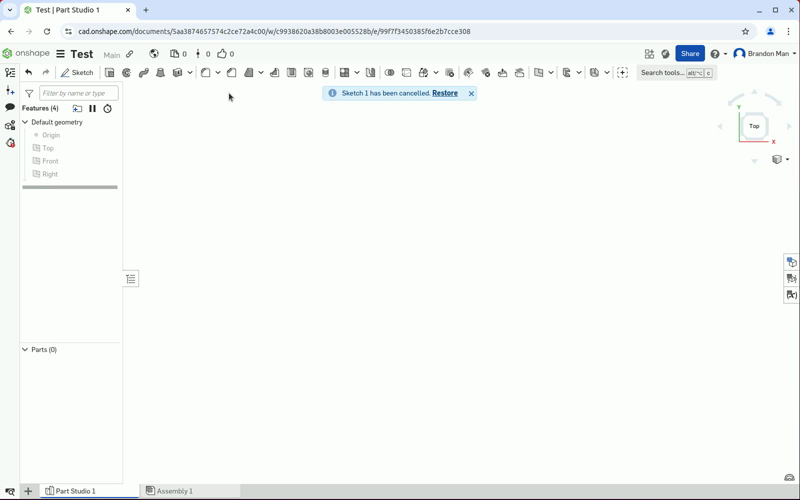
mouse_move(73, 352)
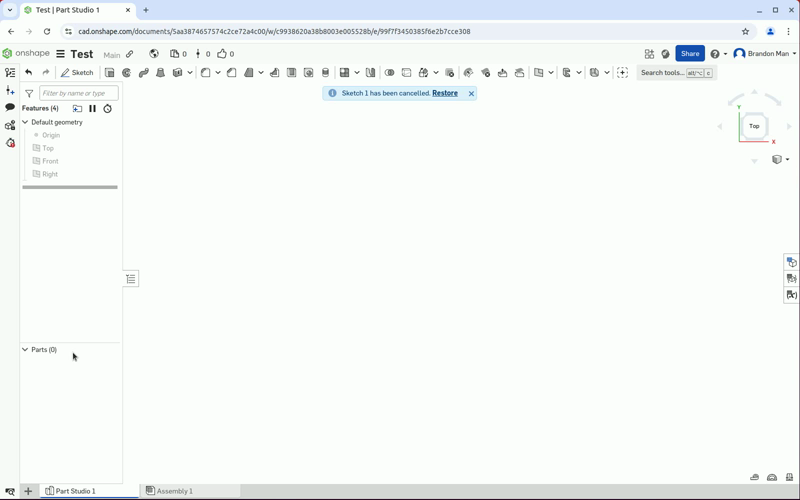
key(y)
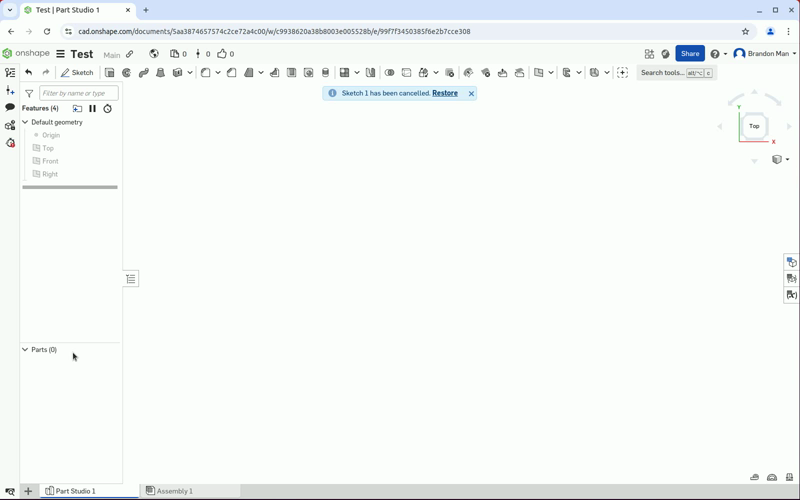
key(shift+p)
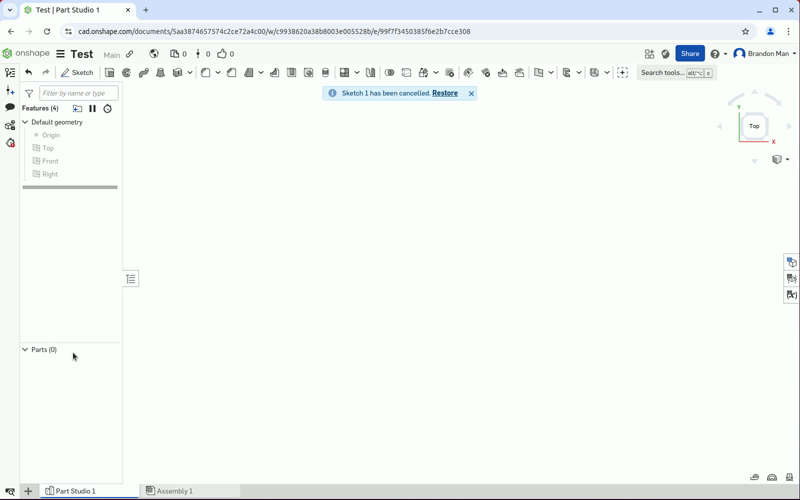
key(space)
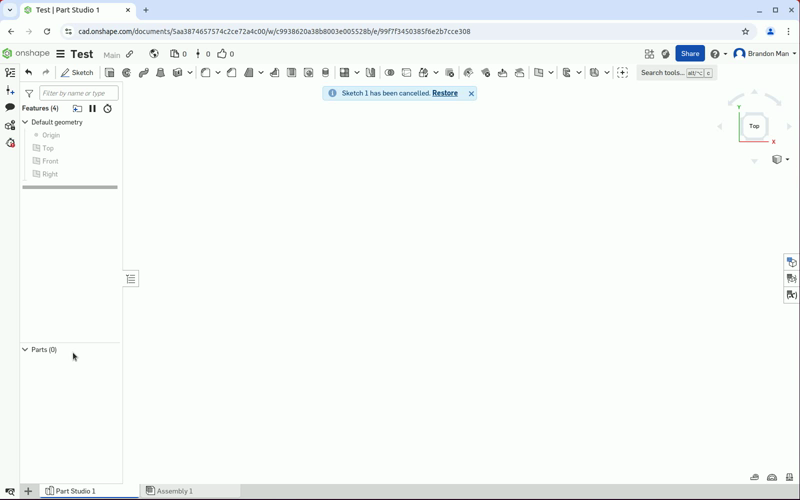
key_down(shift)
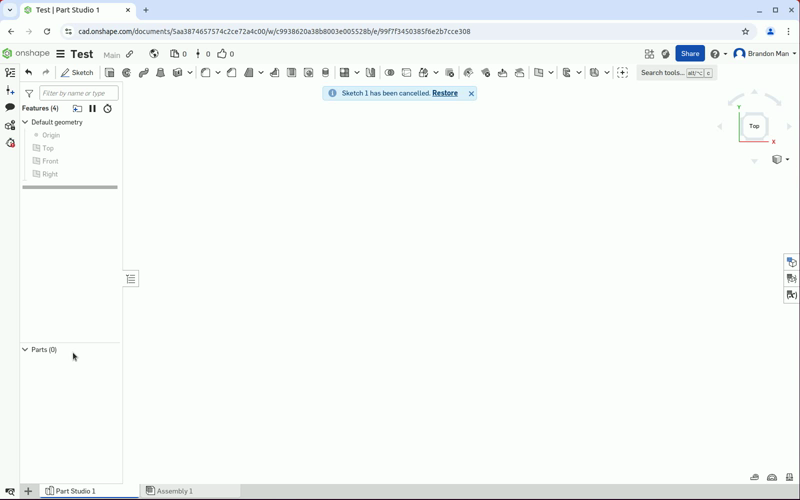
key(up)
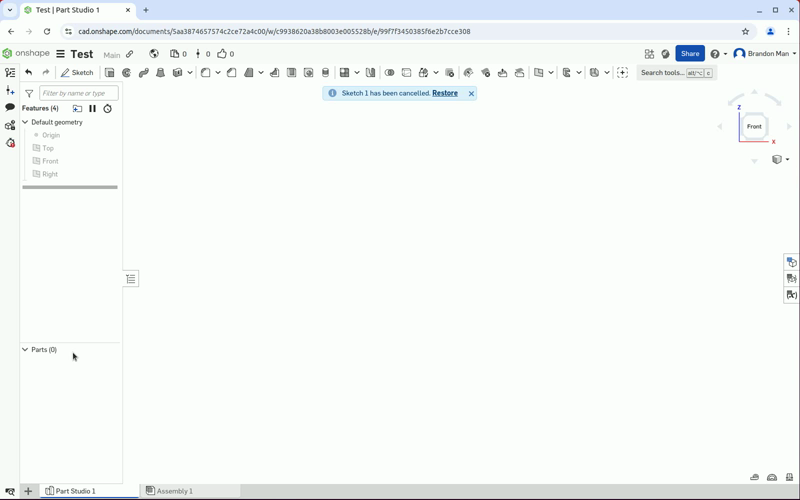
key_up(shift)
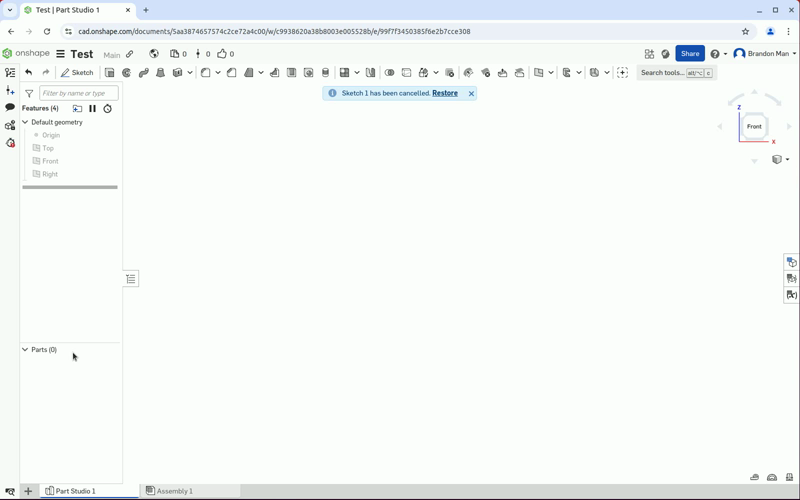
mouse_move(73, 352)
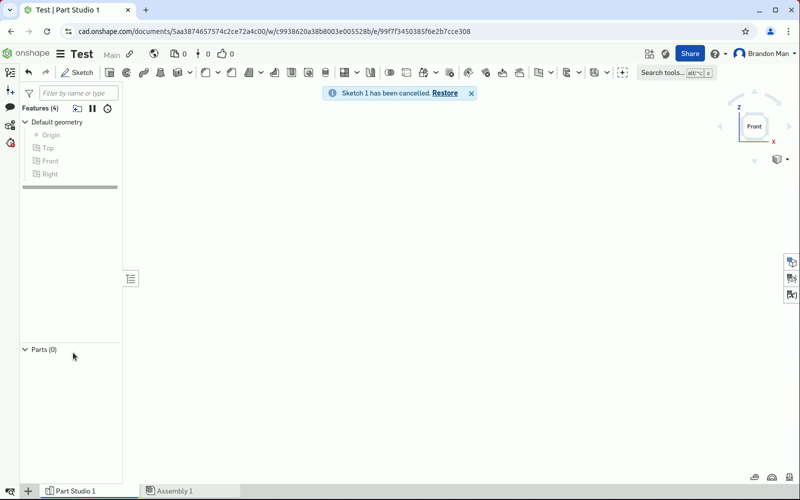
key(shift+y)
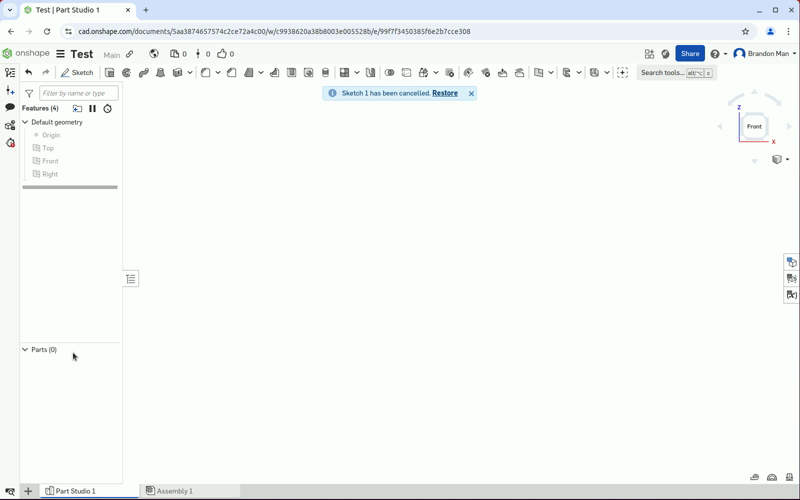
key(shift+s)
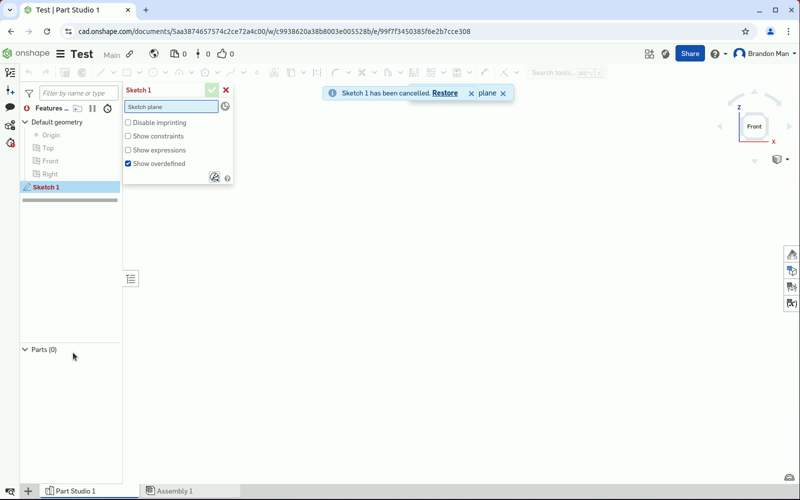
mouse_move(73, 163)
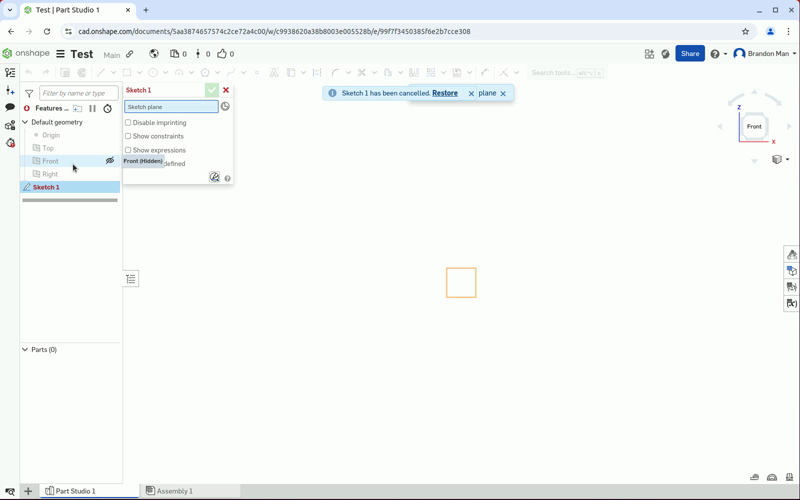
click(73, 163)
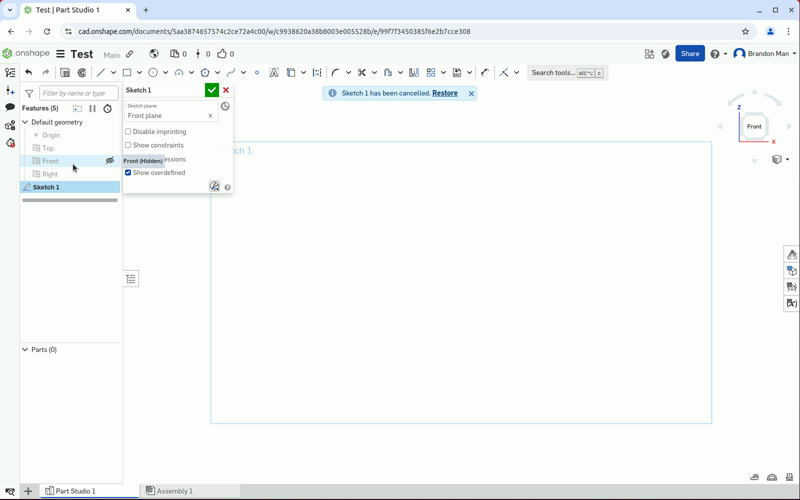
mouse_move(73, 352)
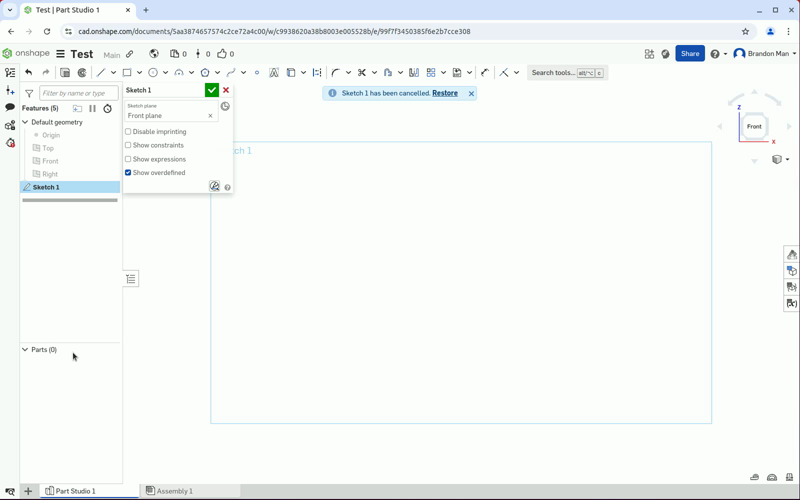
key(y)
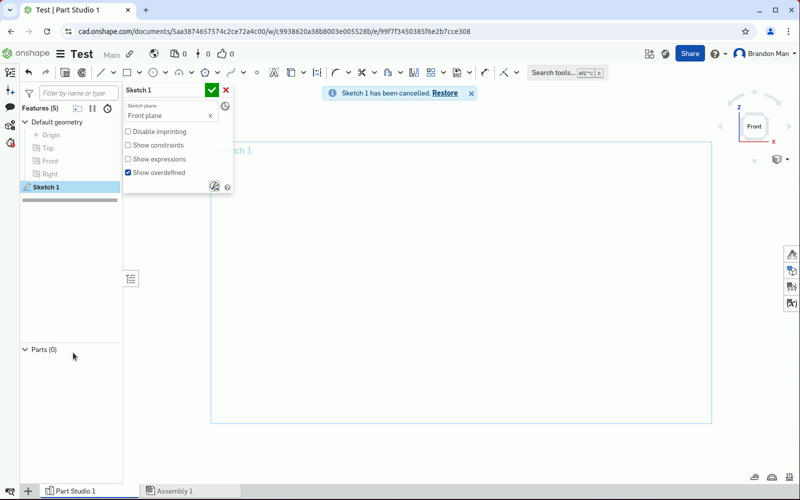
key(c)
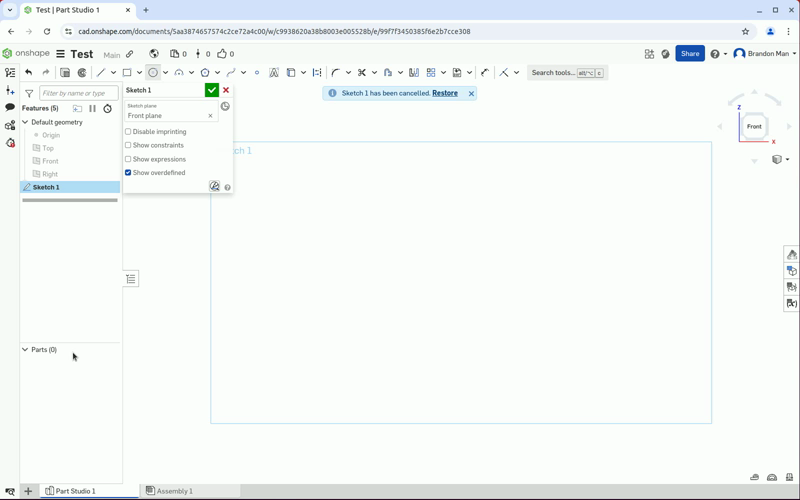
key_down(shift)
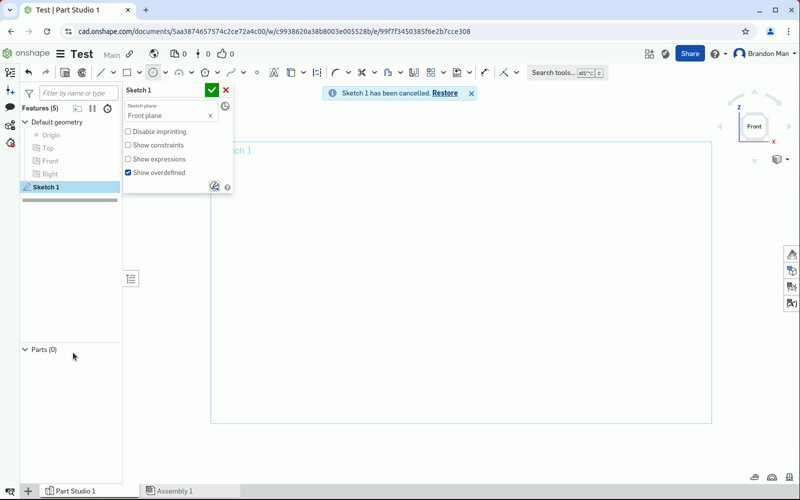
mouse_move(461, 282)
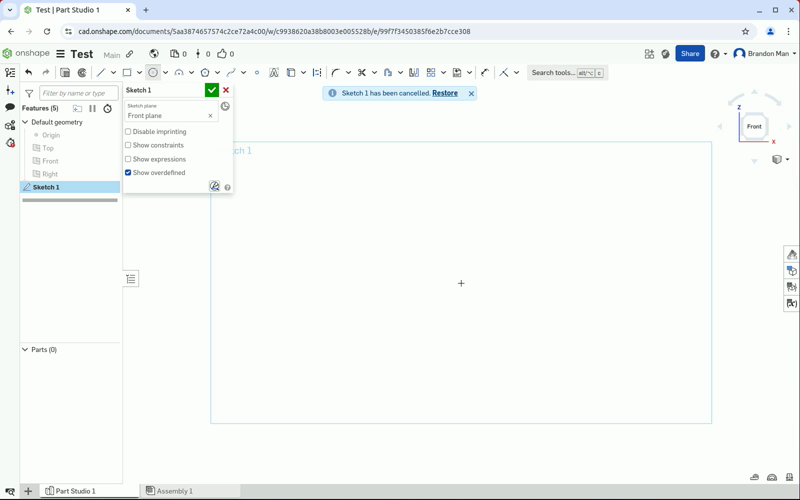
click(461, 282)
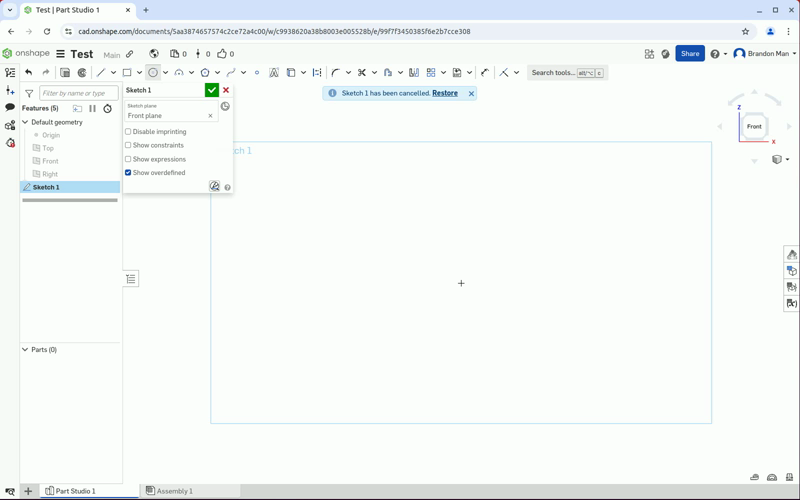
key_up(shift)
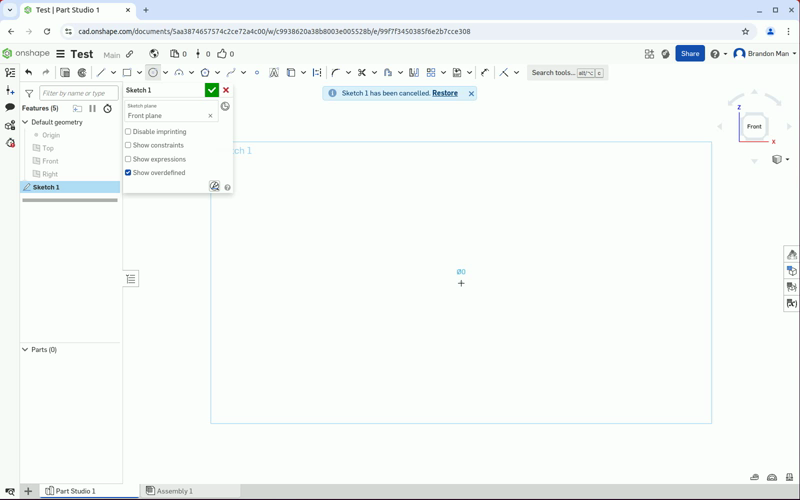
mouse_move(499, 282)
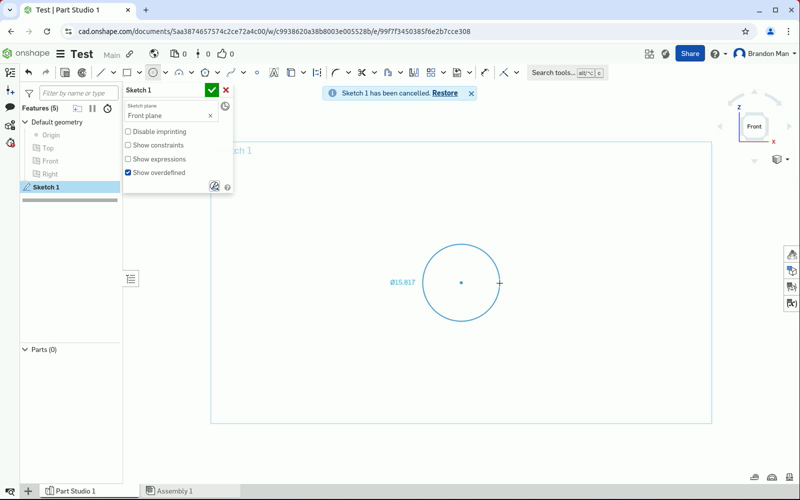
click(499, 282)
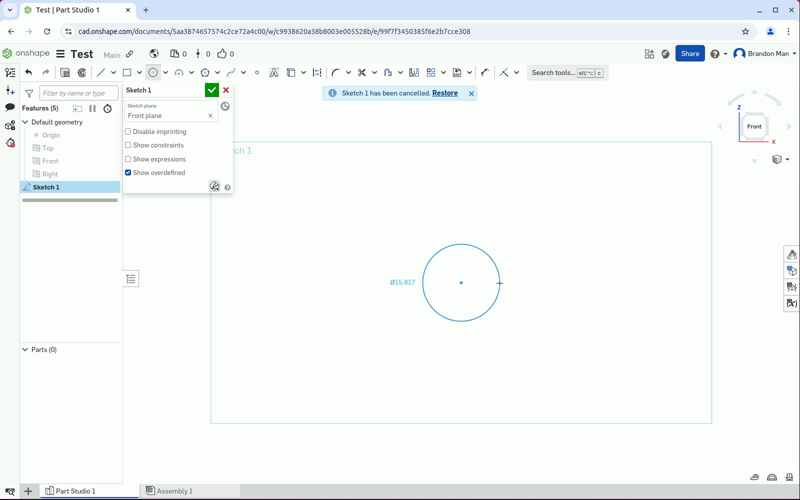
key(esc)
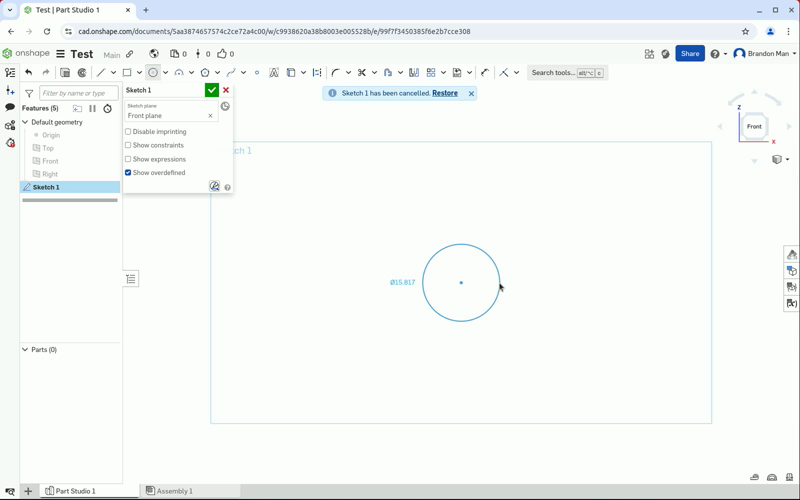
mouse_move(465, 286)
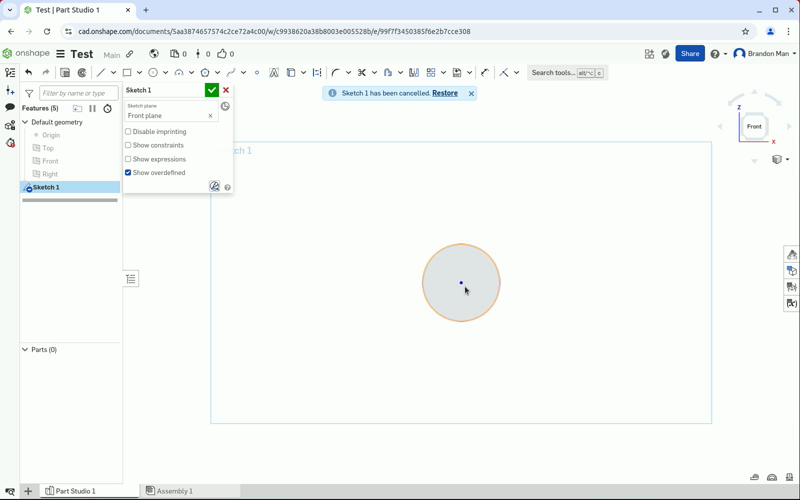
click(465, 286)
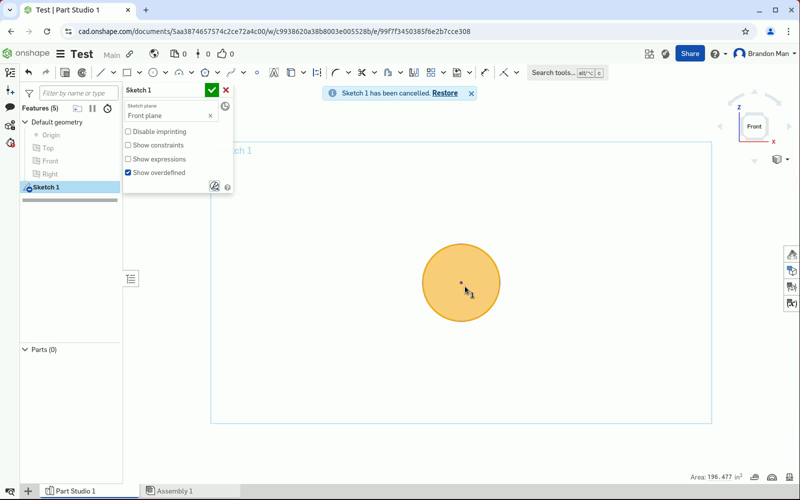
mouse_move(73, 352)
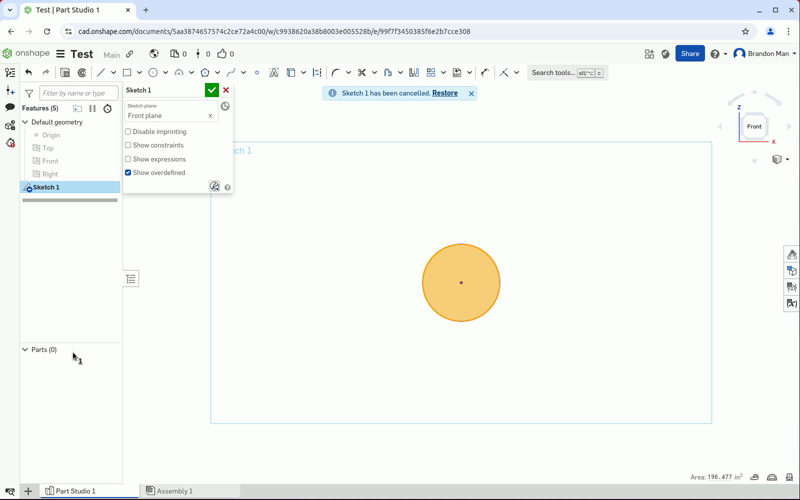
key(shift+y)
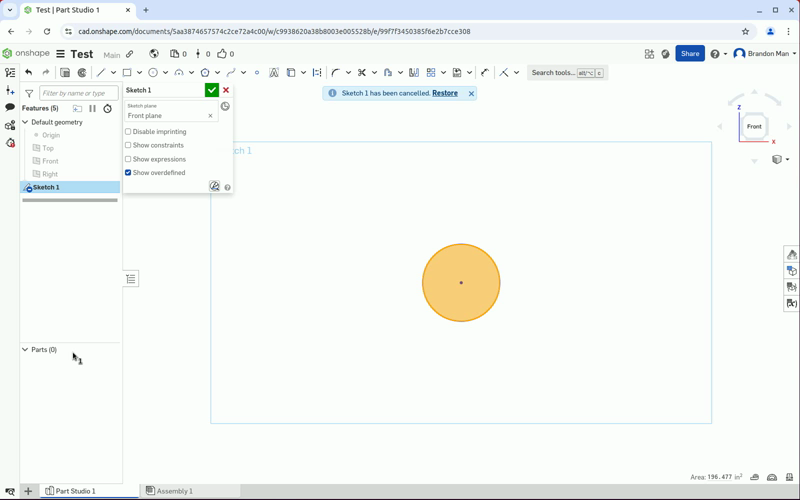
key(shift+e)
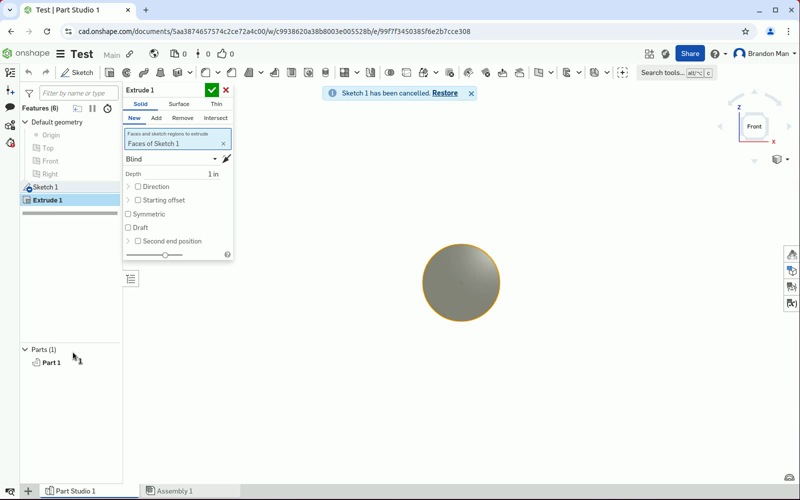
mouse_move(143, 106)
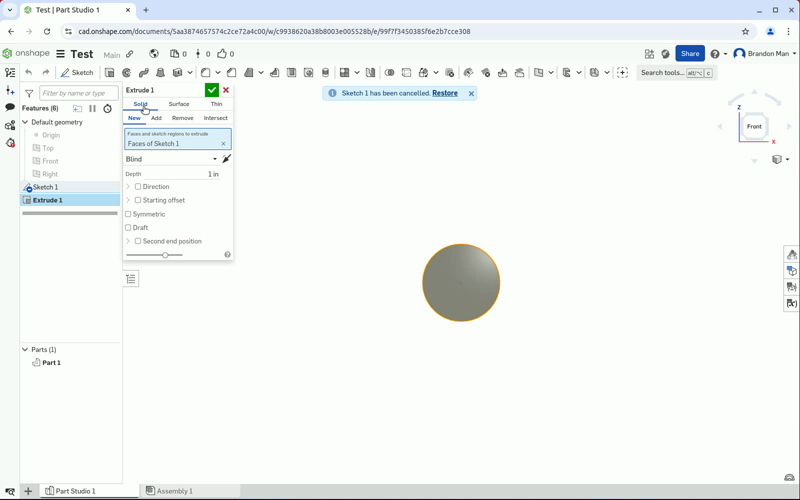
click(143, 106)
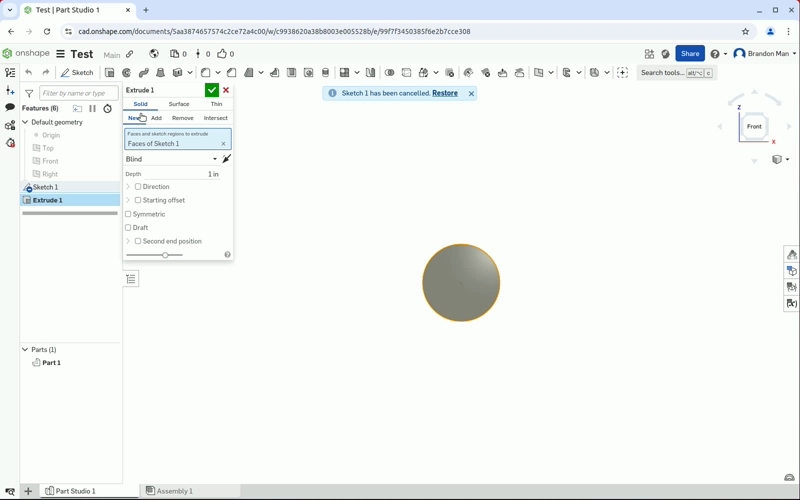
mouse_move(137, 120)
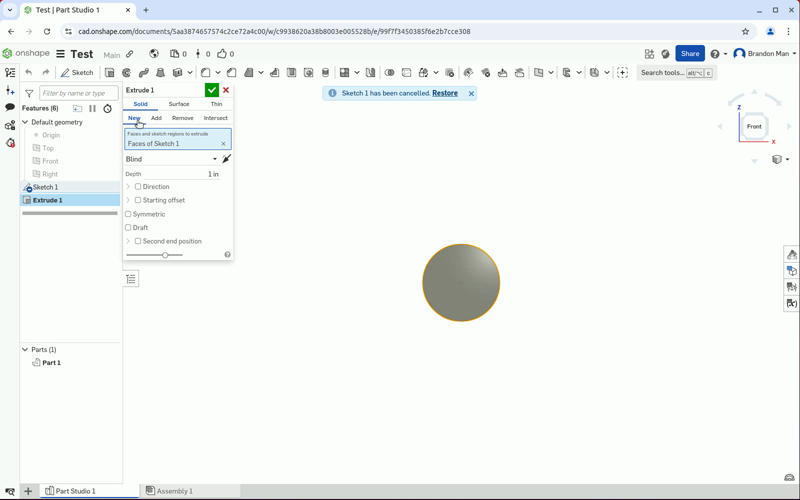
click(137, 120)
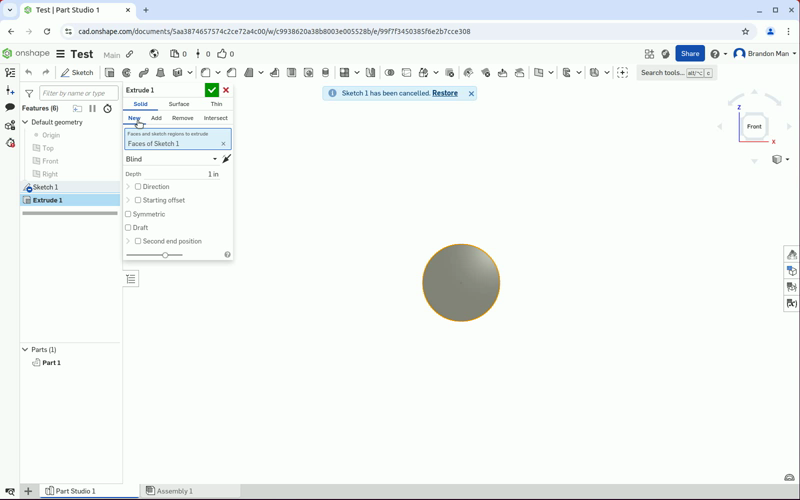
key(tab, 4)
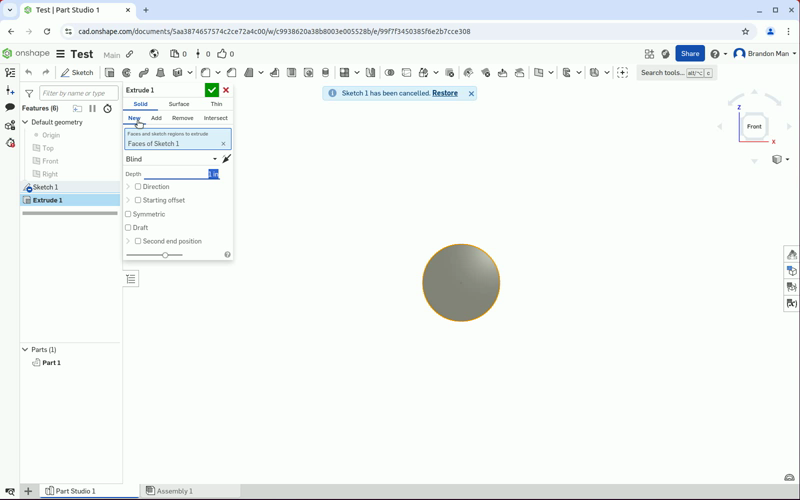
text(23.108)
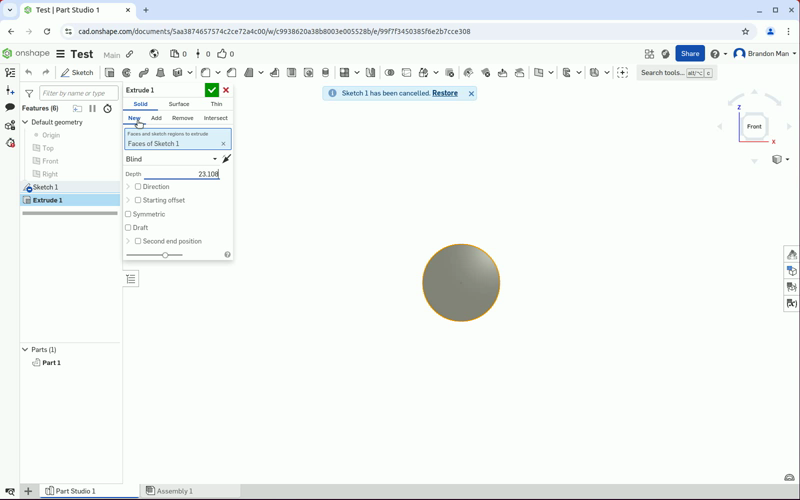
key(enter)
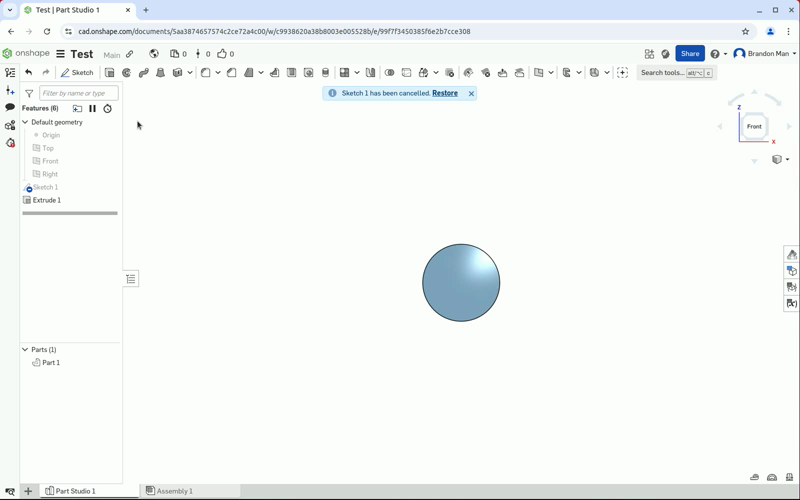
key(shift+h)
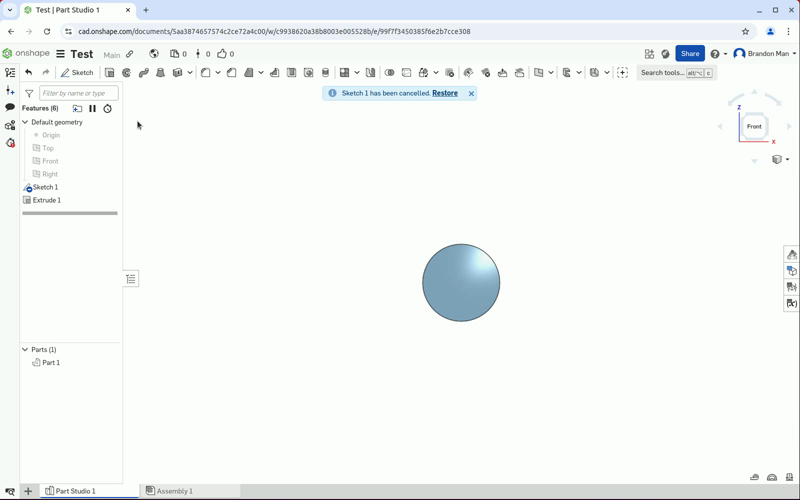
key(shift+h)
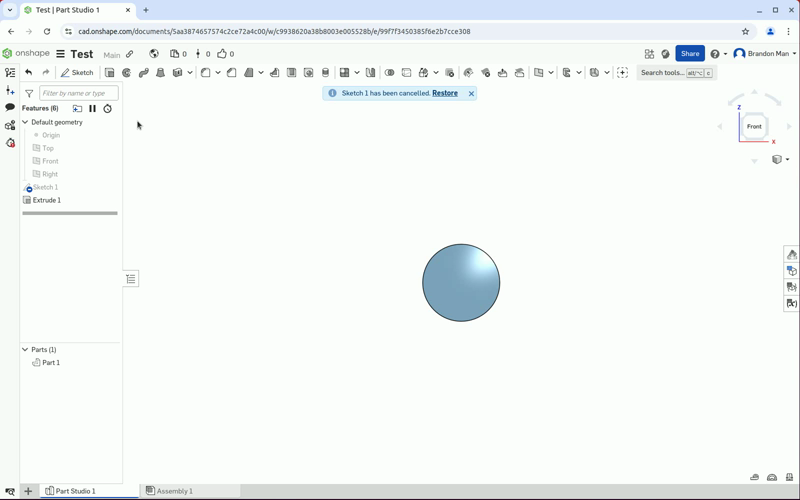
mouse_move(73, 189)
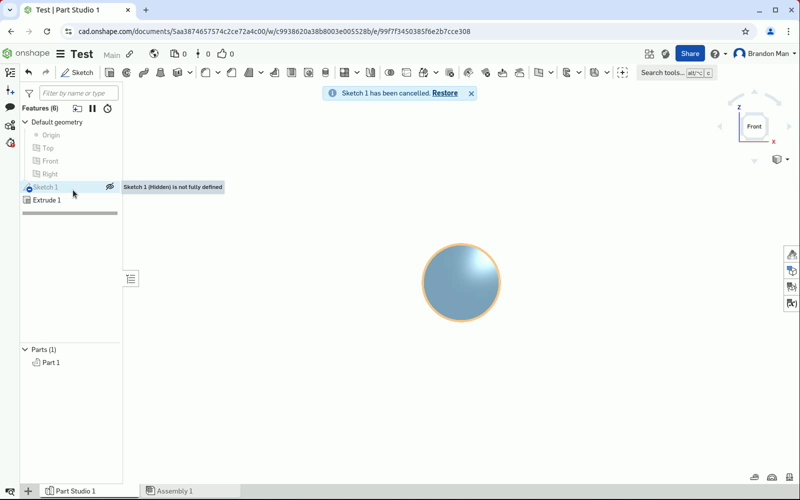
click(73, 189)
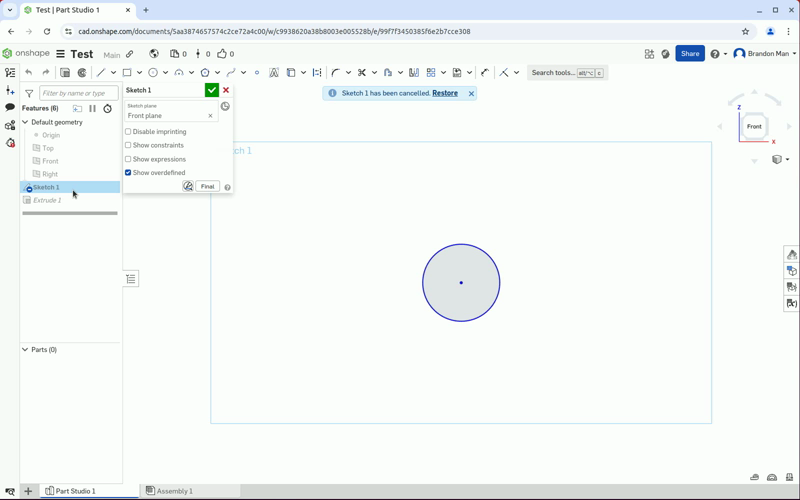
mouse_move(229, 92)
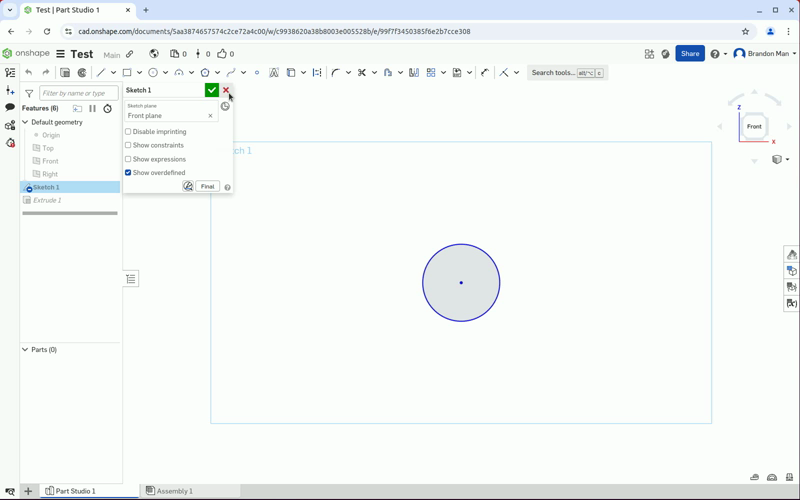
click(229, 92)
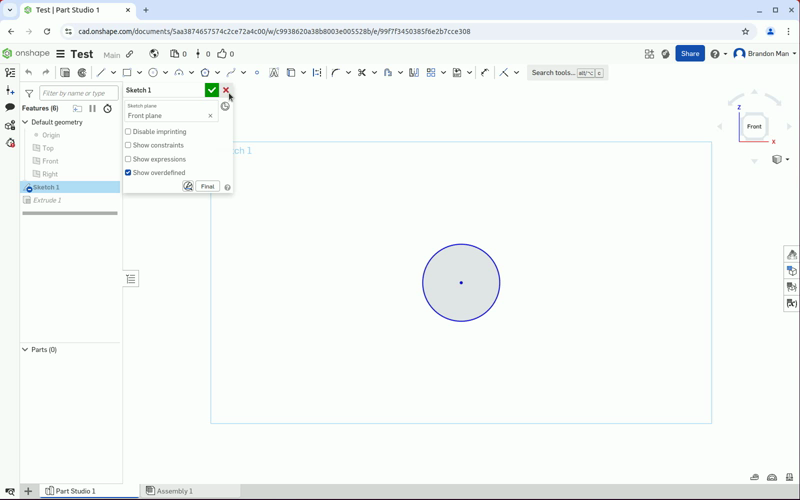
key(shift+s)
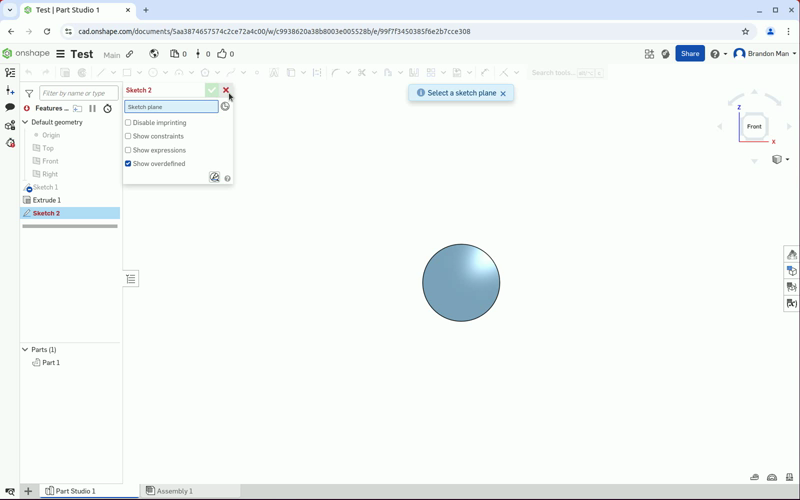
mouse_move(73, 163)
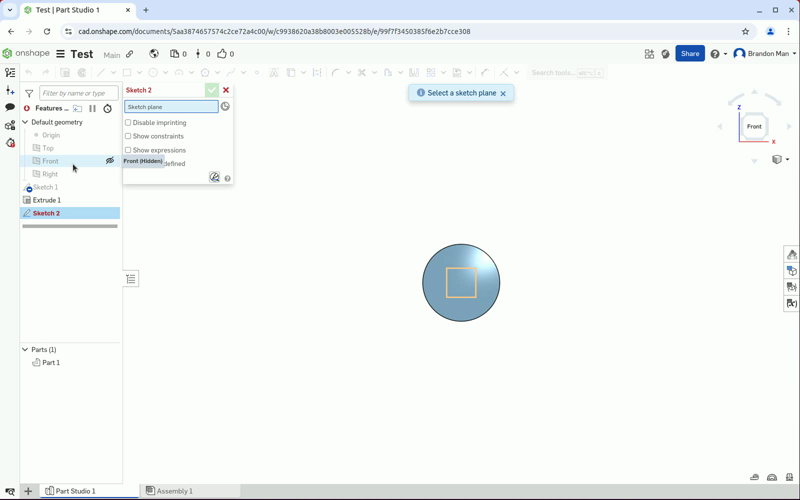
click(73, 163)
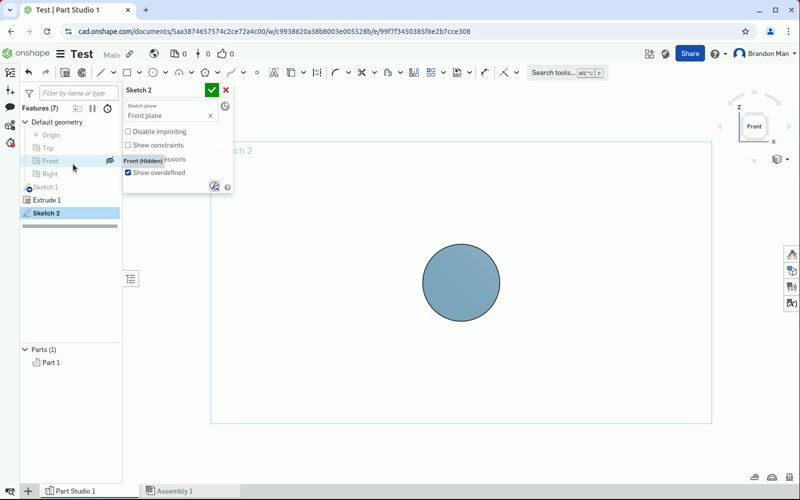
mouse_move(73, 352)
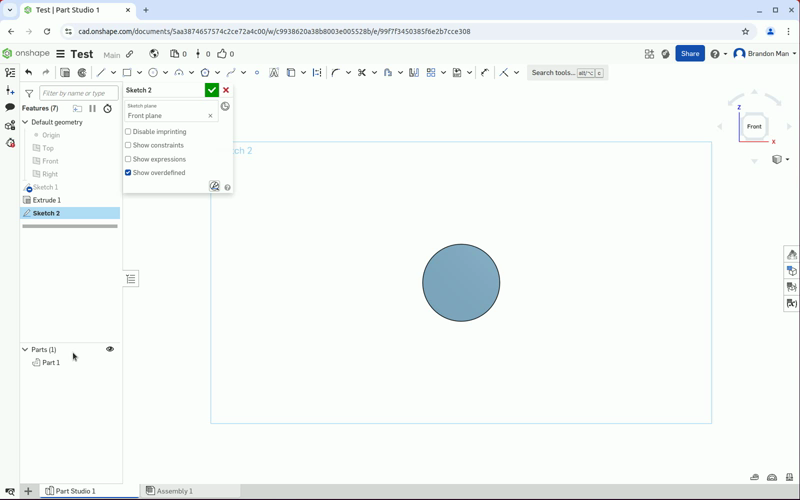
key(y)
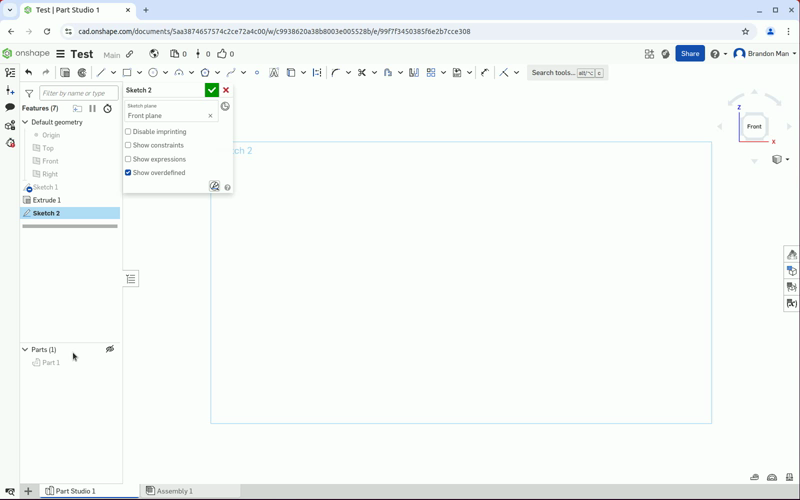
key(c)
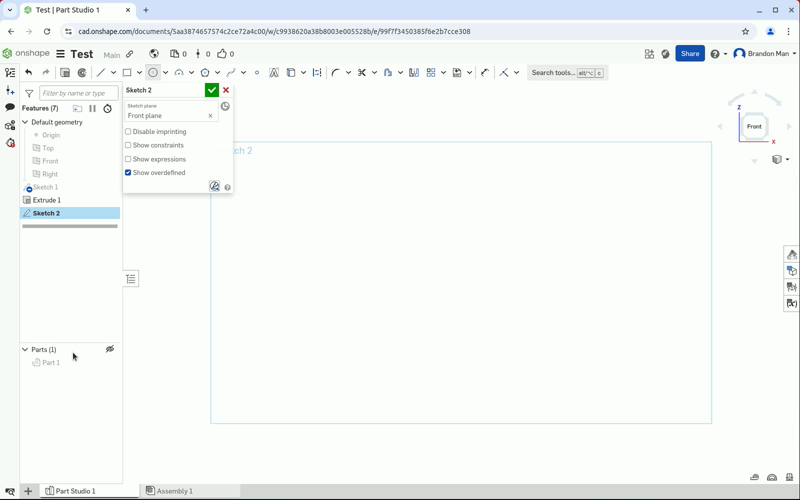
key_down(shift)
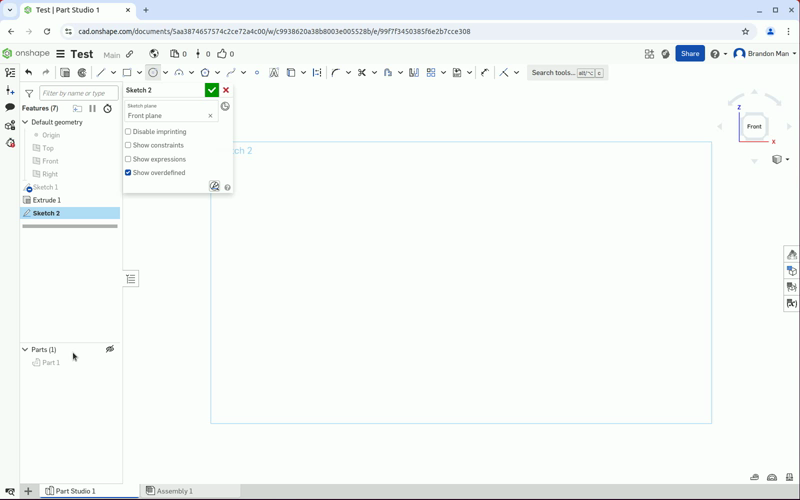
mouse_move(460, 282)
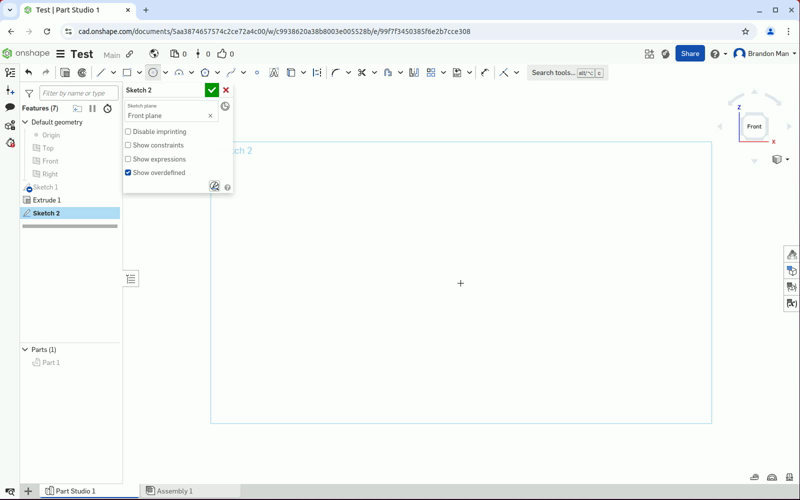
click(460, 282)
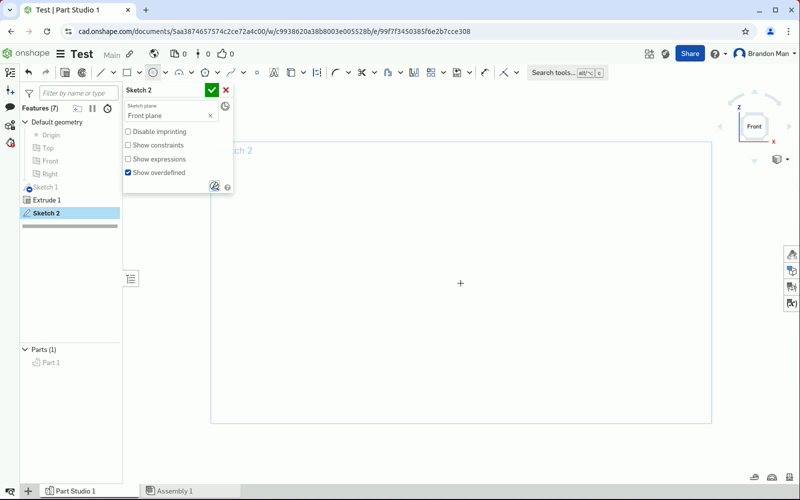
key_up(shift)
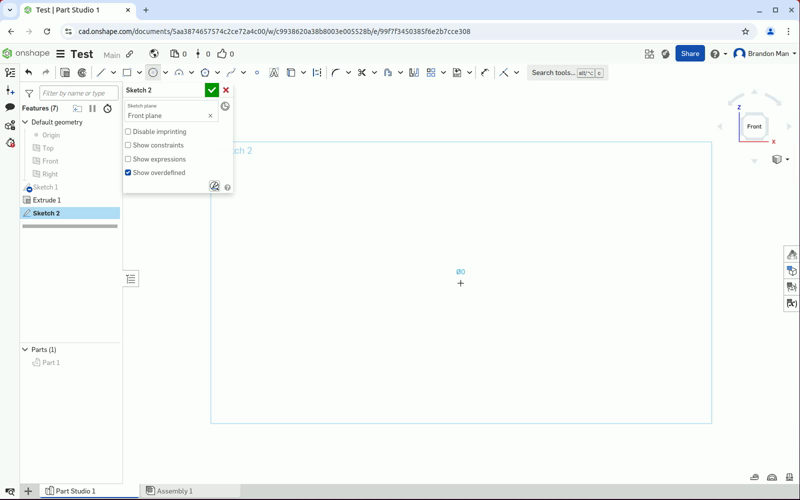
mouse_move(473, 282)
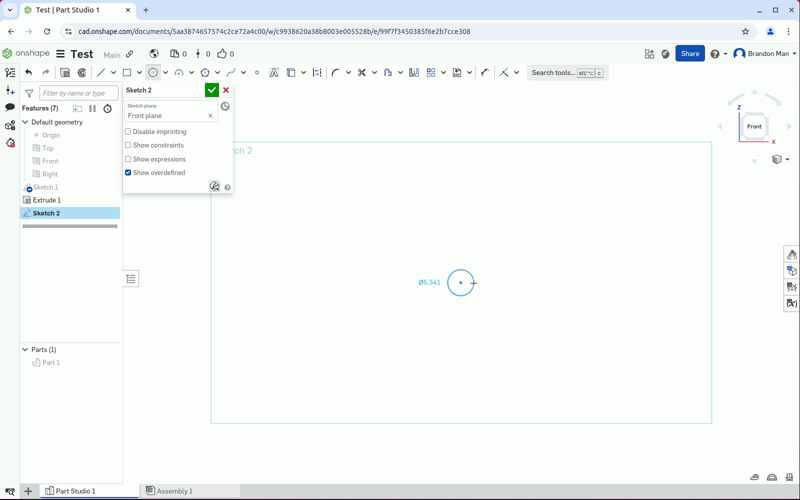
click(473, 282)
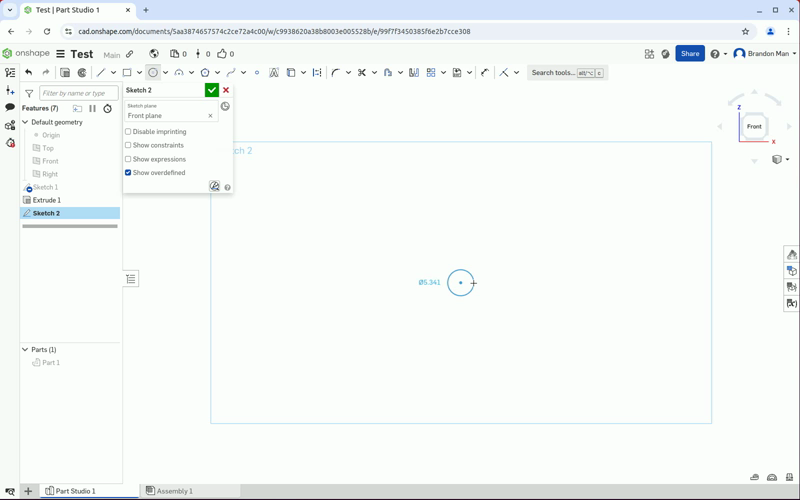
key(esc)
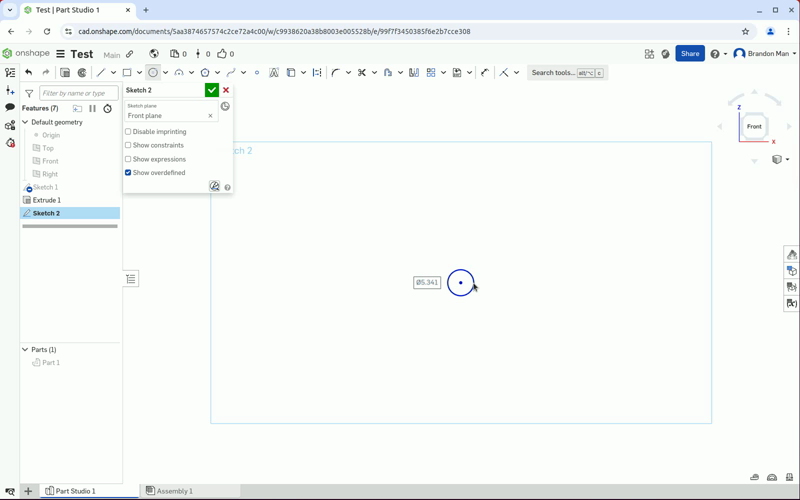
mouse_move(472, 284)
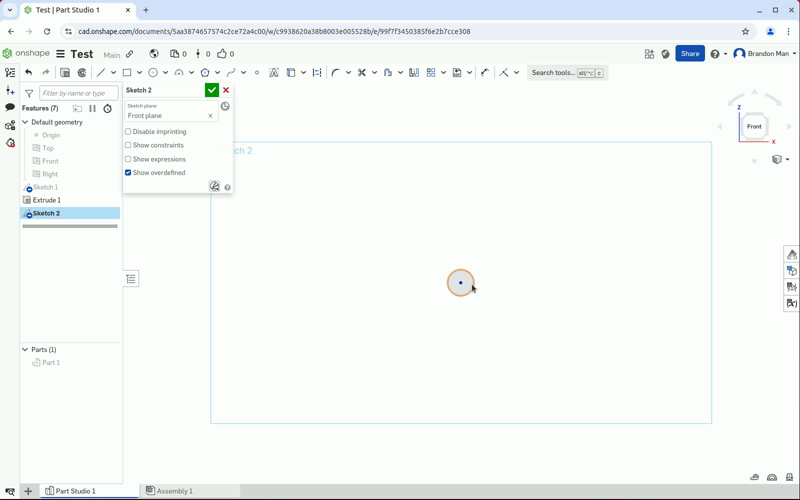
scroll(6)
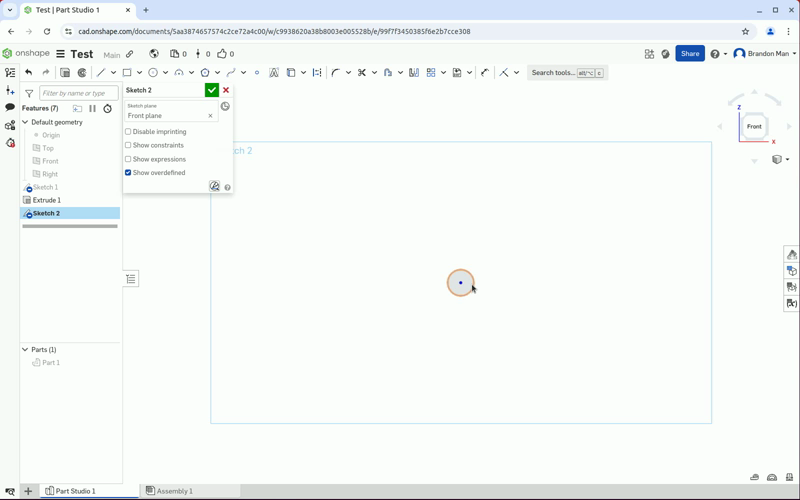
scroll(6)
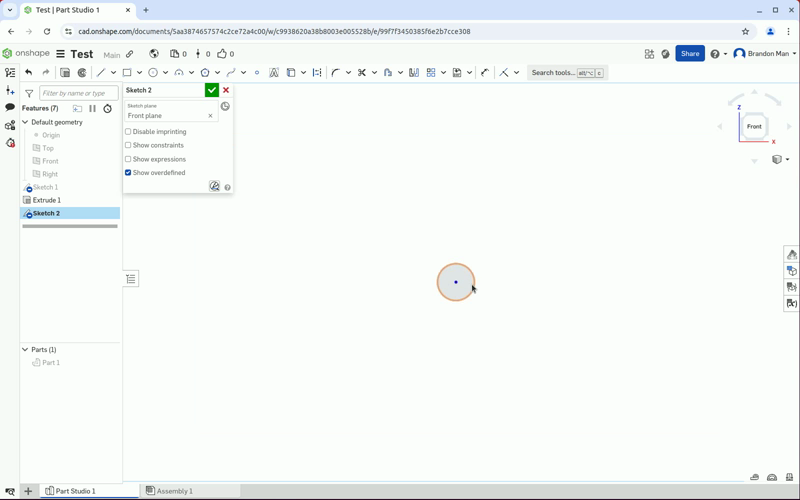
scroll(6)
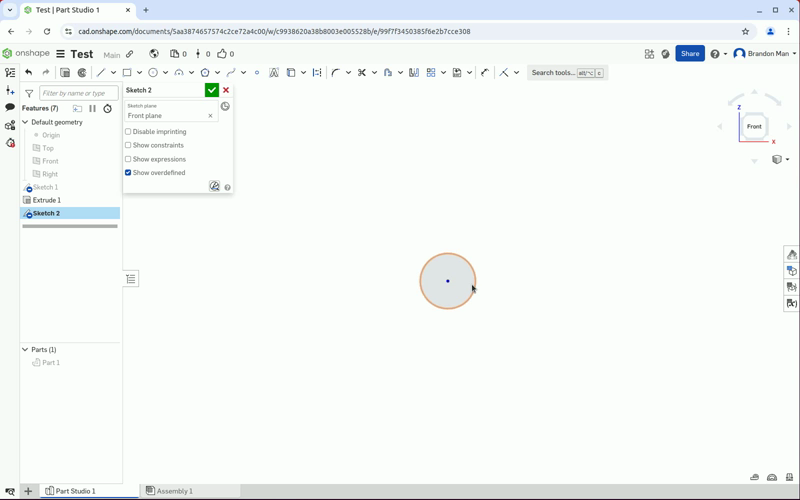
scroll(6)
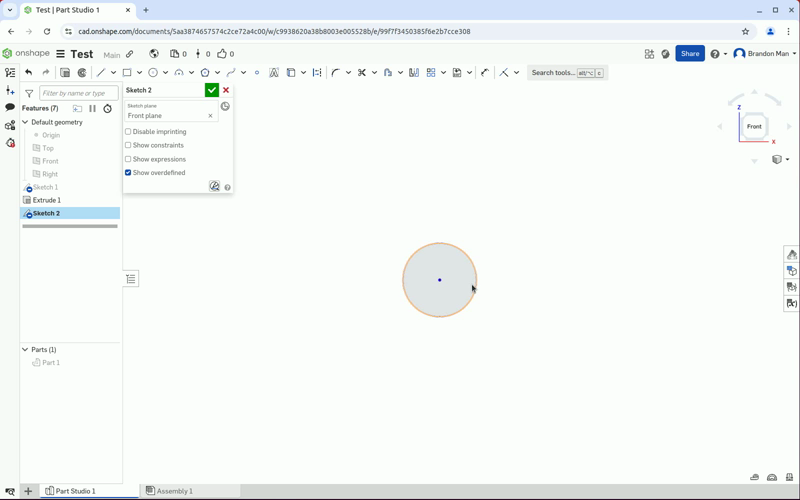
scroll(6)
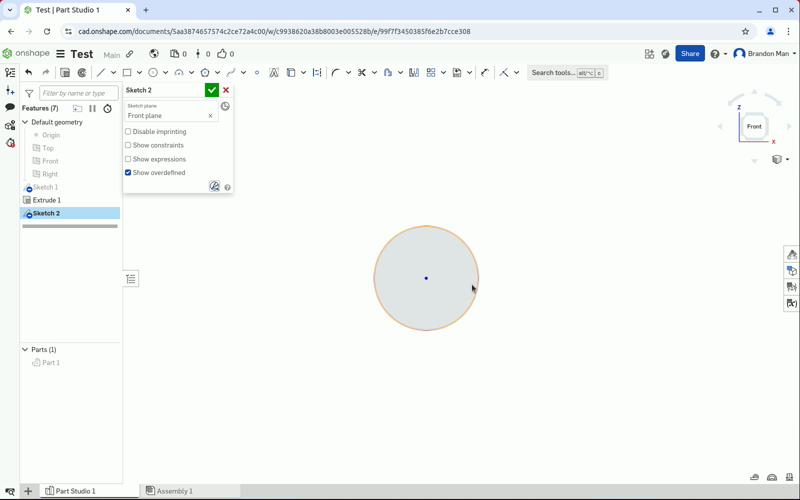
scroll(6)
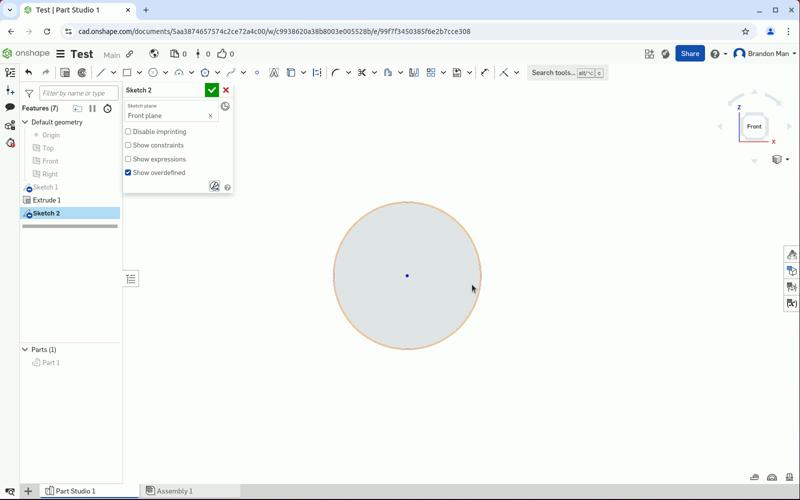
scroll(6)
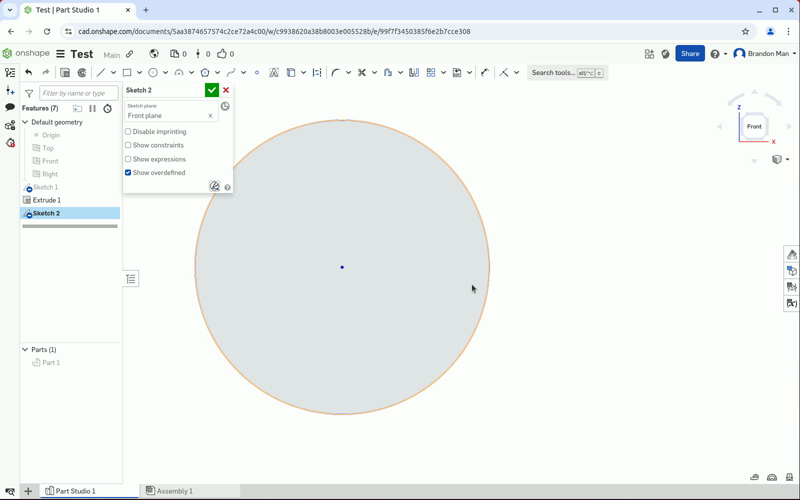
click(472, 284)
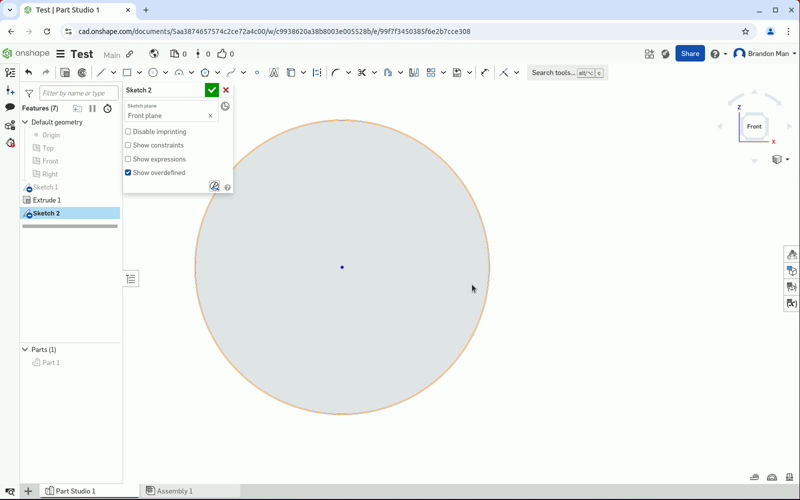
scroll(-6)
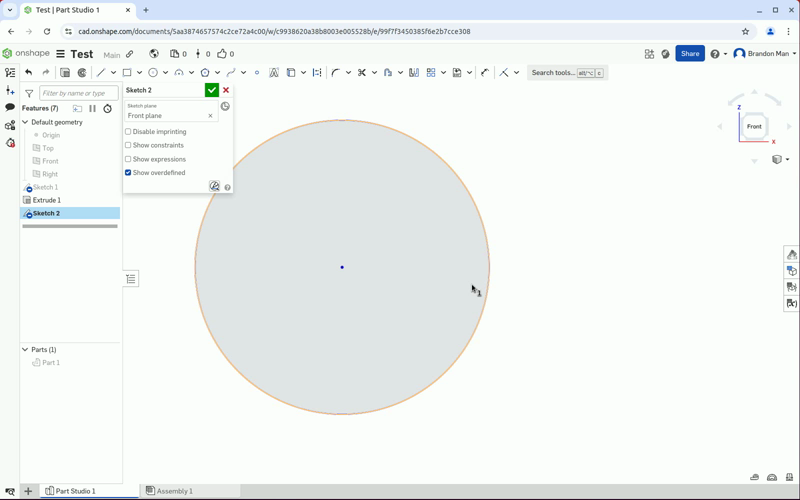
scroll(-6)
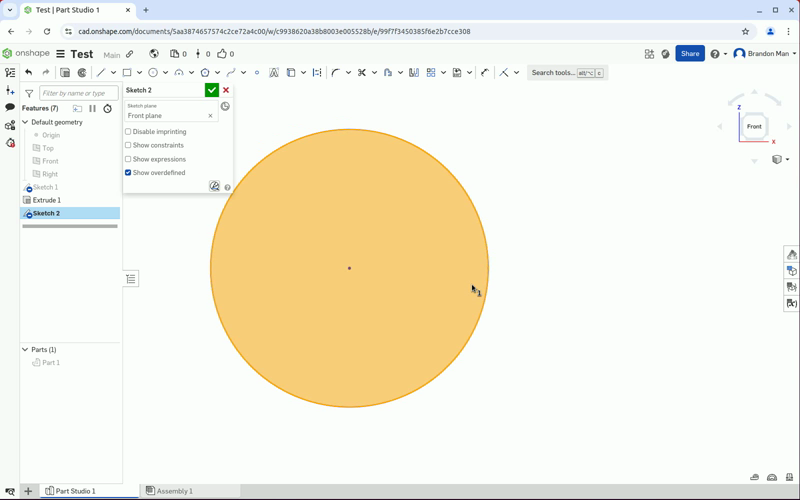
scroll(-6)
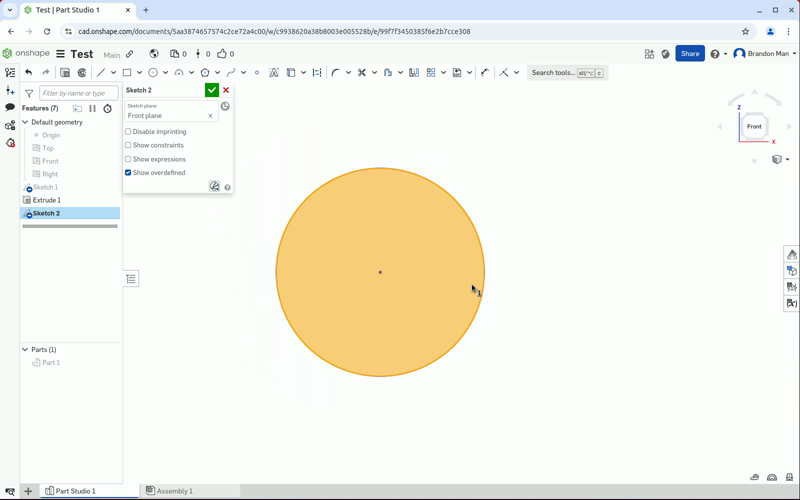
scroll(-6)
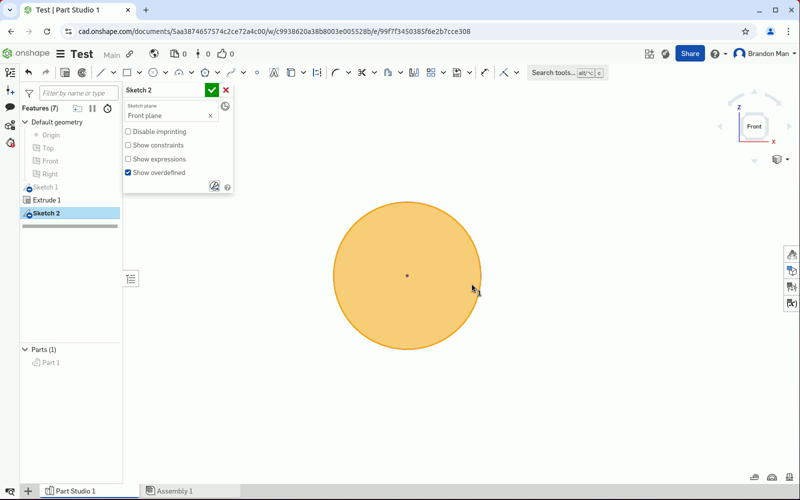
scroll(-6)
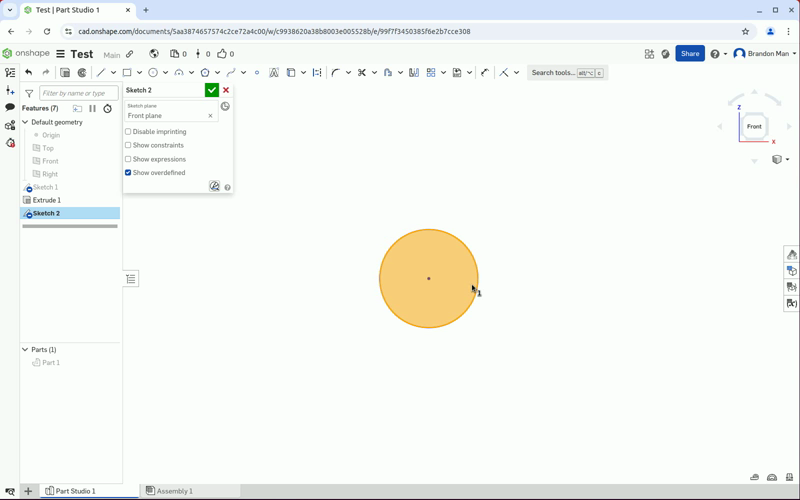
scroll(-6)
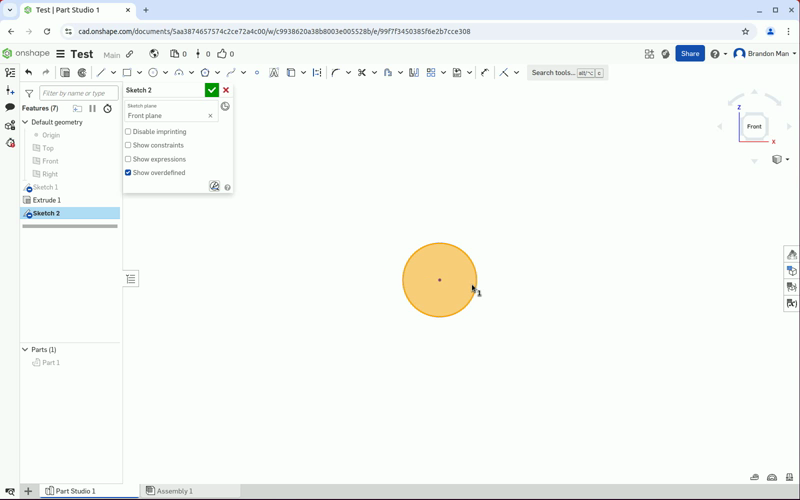
scroll(-6)
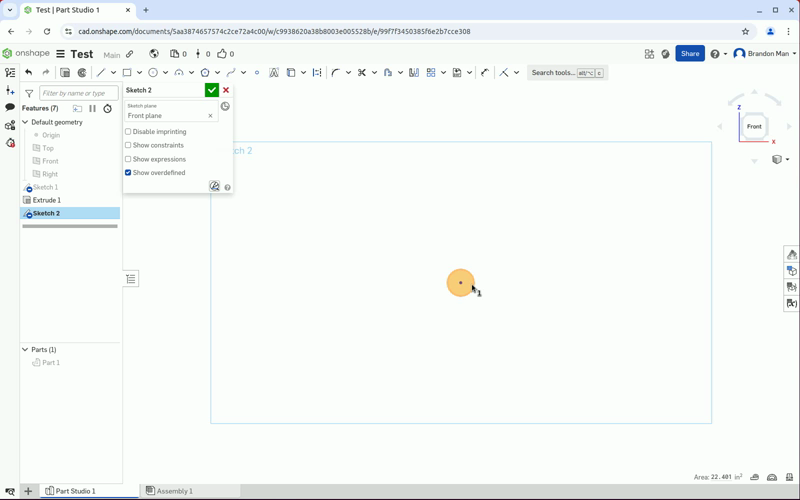
mouse_move(73, 352)
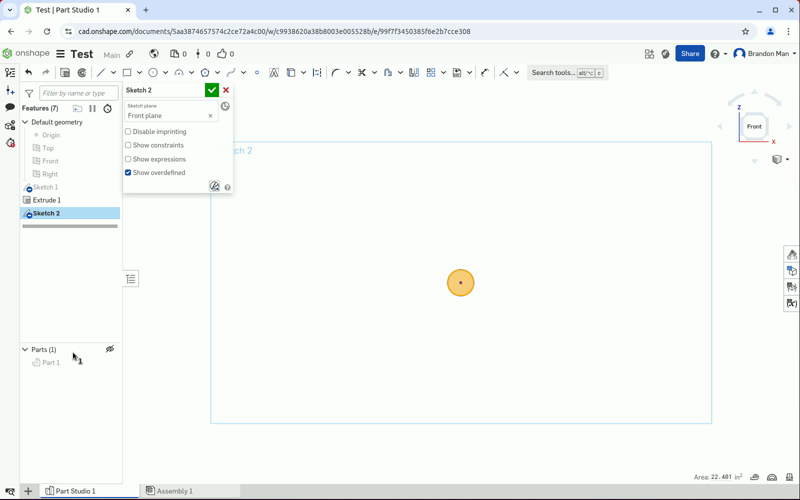
key(shift+y)
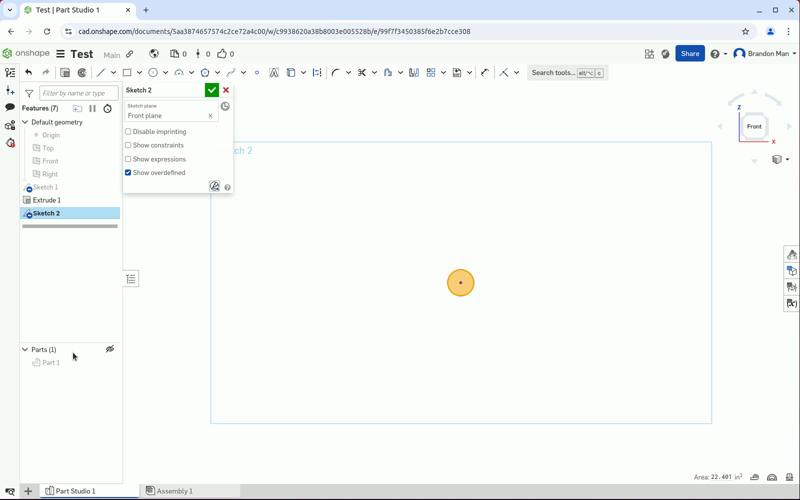
key(shift+e)
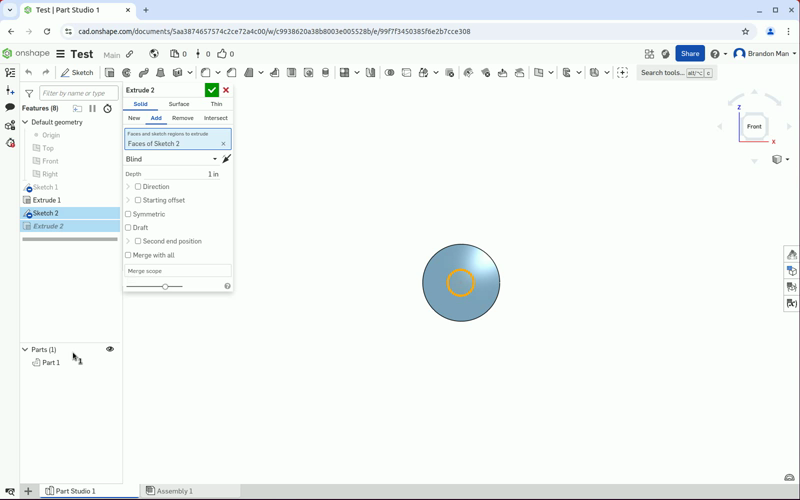
mouse_move(143, 106)
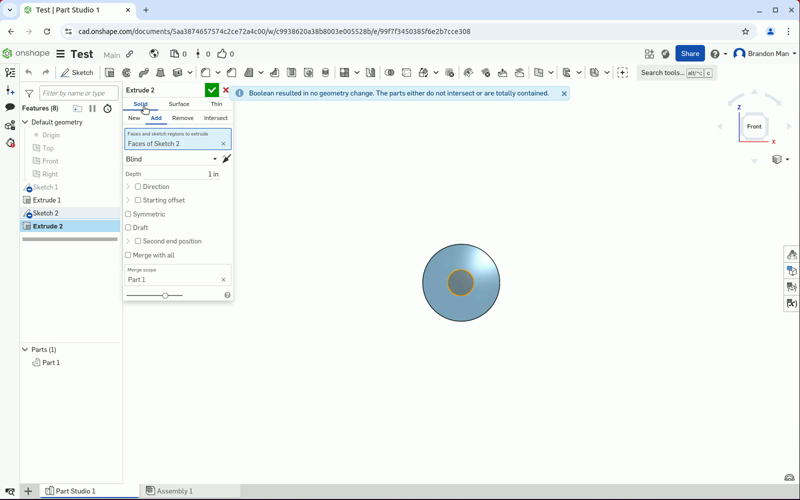
click(143, 106)
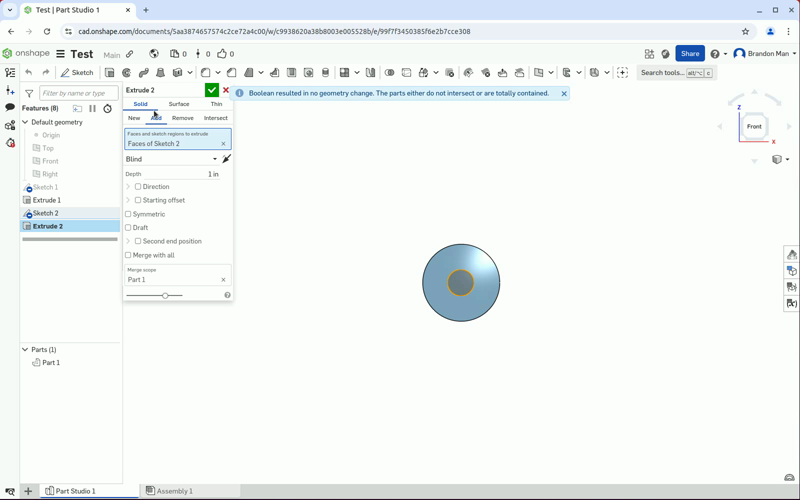
mouse_move(186, 120)
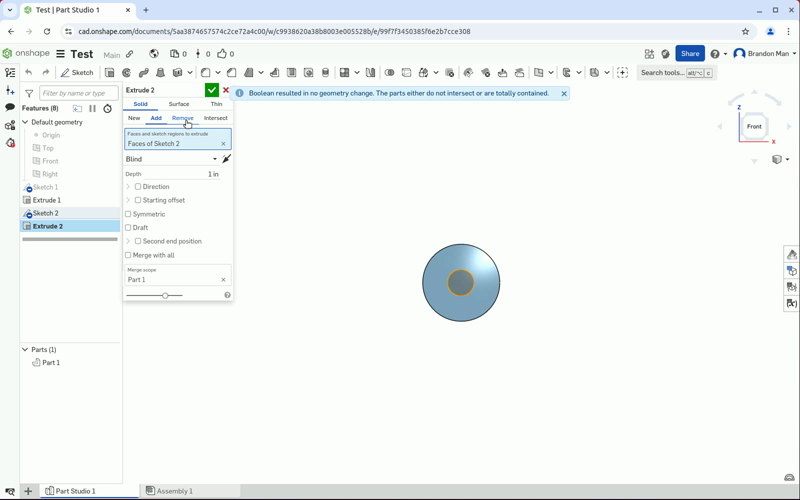
click(186, 120)
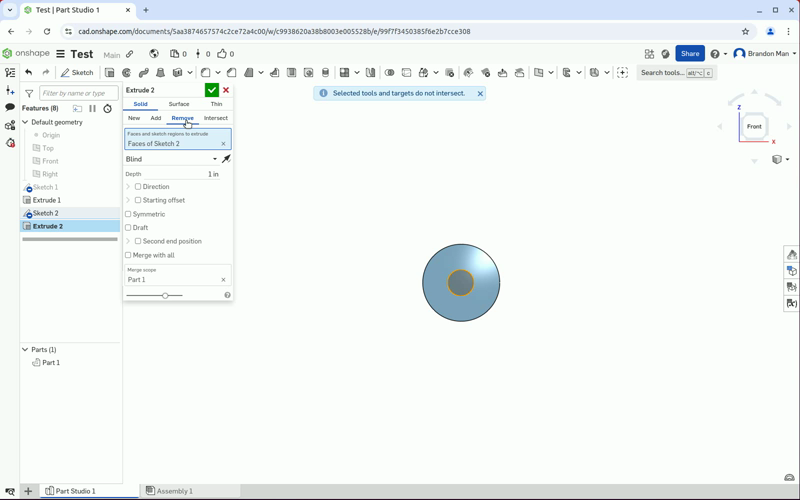
key(tab, 4)
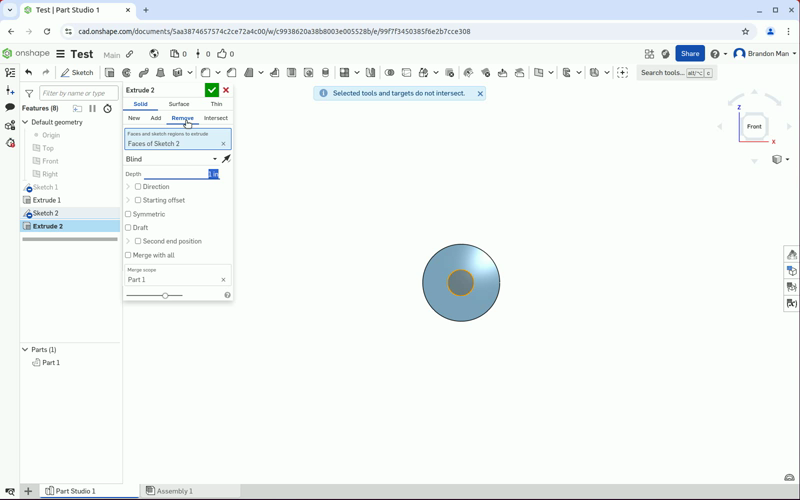
text(-15.405)
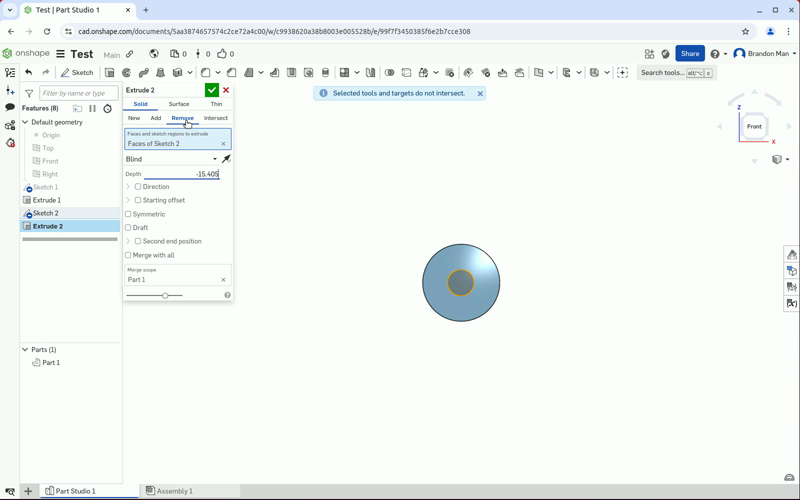
key(tab, 6)
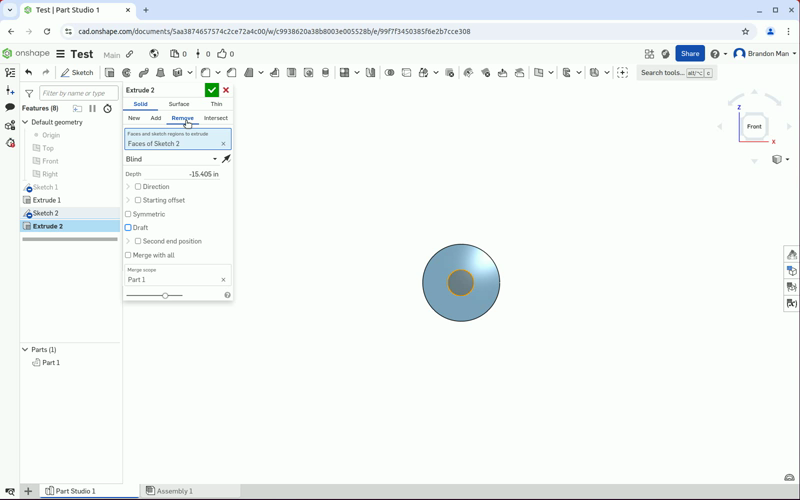
key(space)
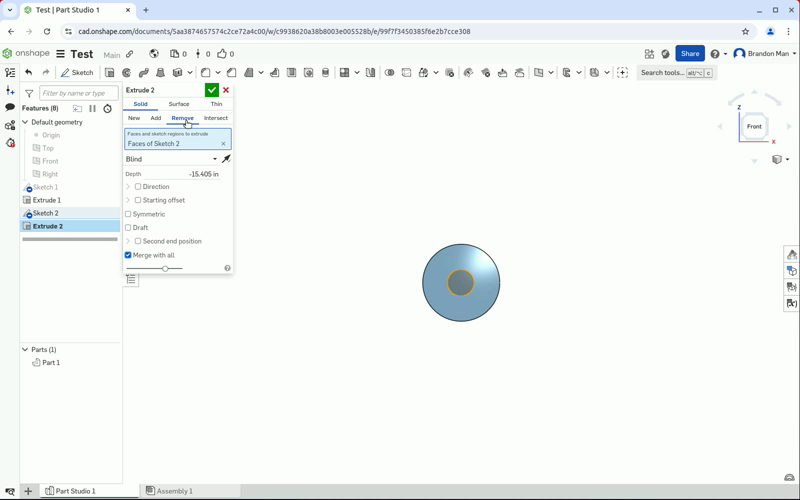
key(enter)
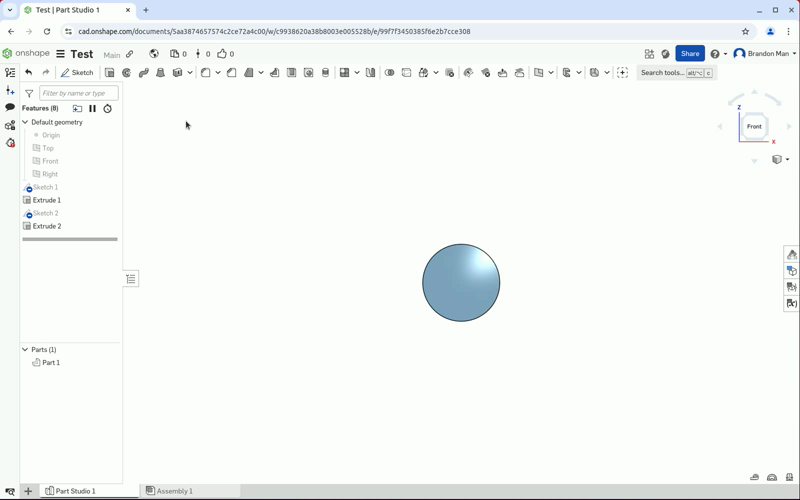
key(shift+h)
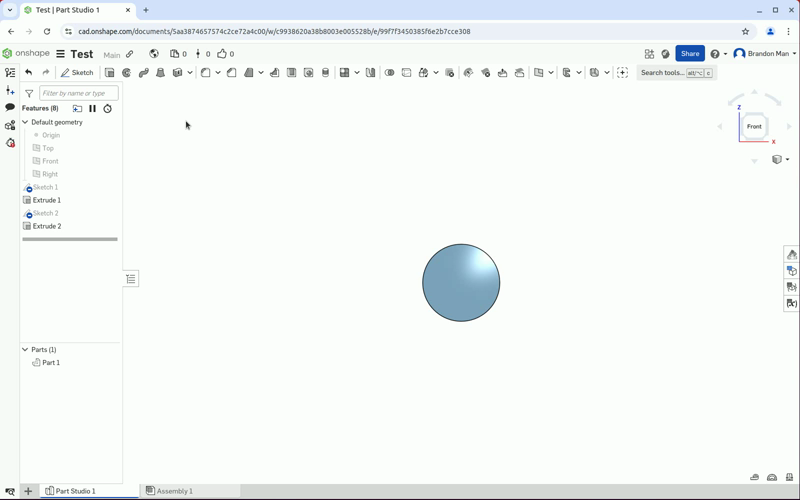
key(shift+h)
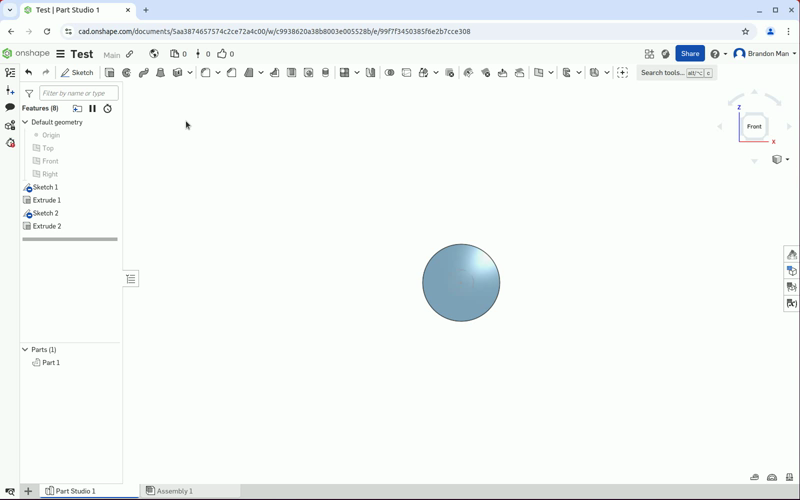
key(shift+7)
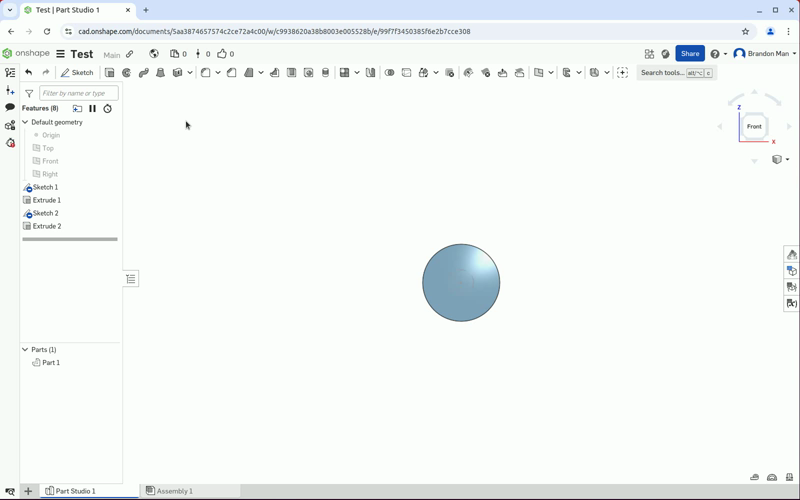
key(left, 2)
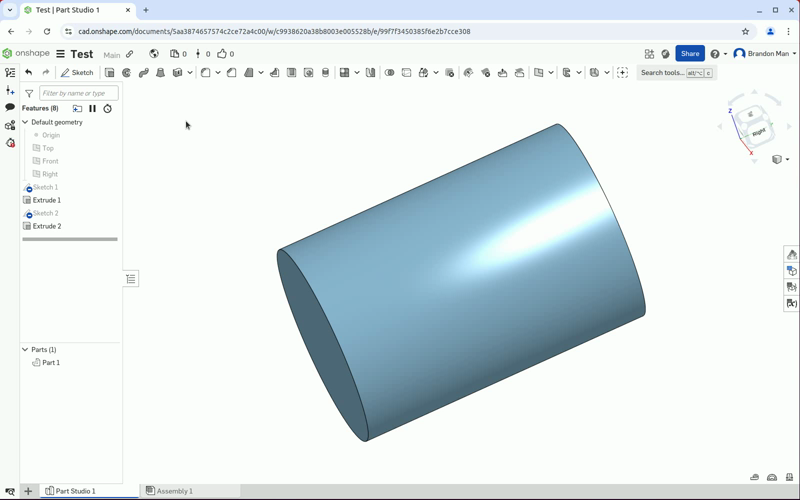
key(down, 2)
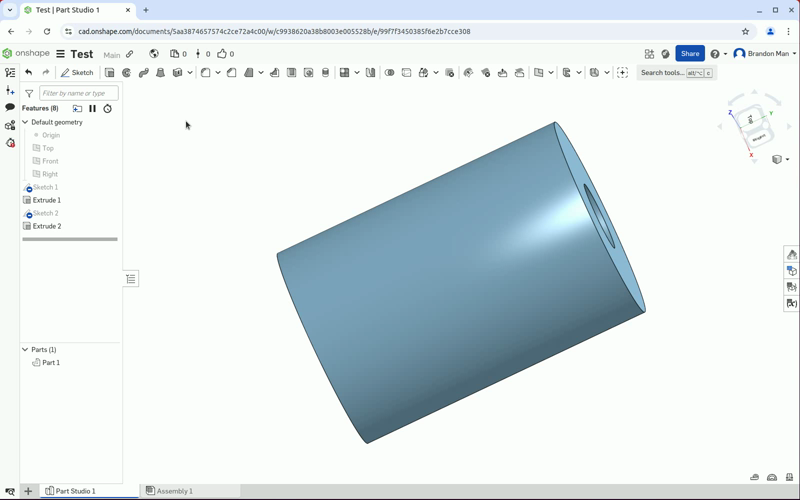
key(up, 2)
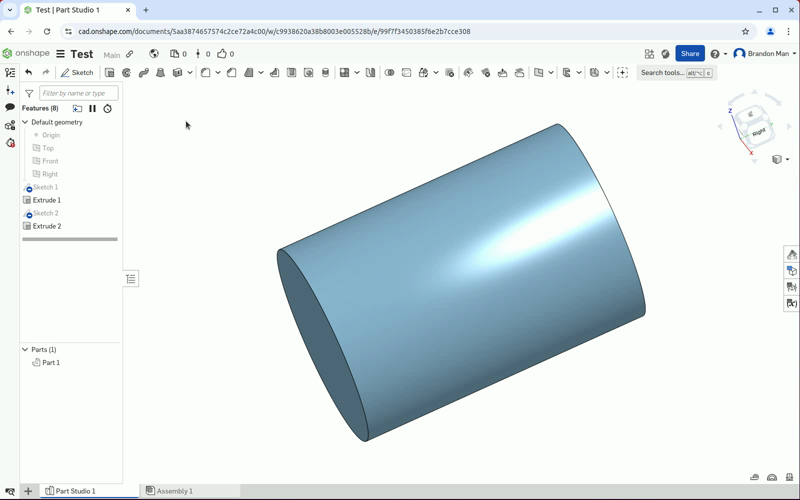
key(right, 2)
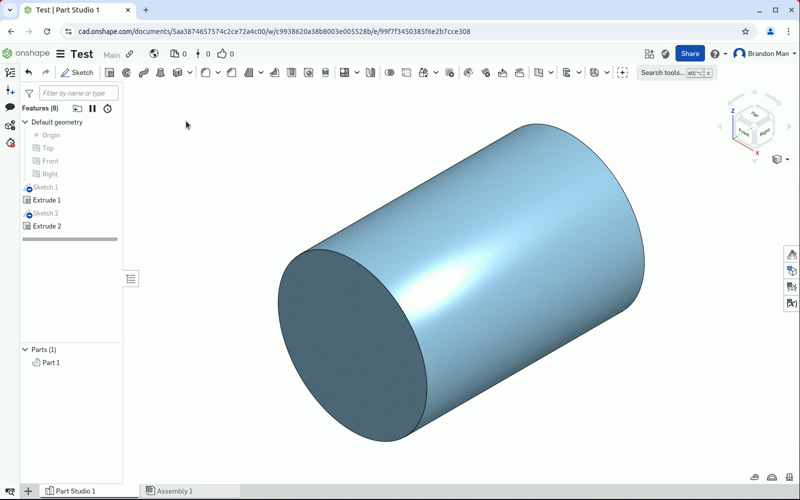
mouse_move(73, 189)
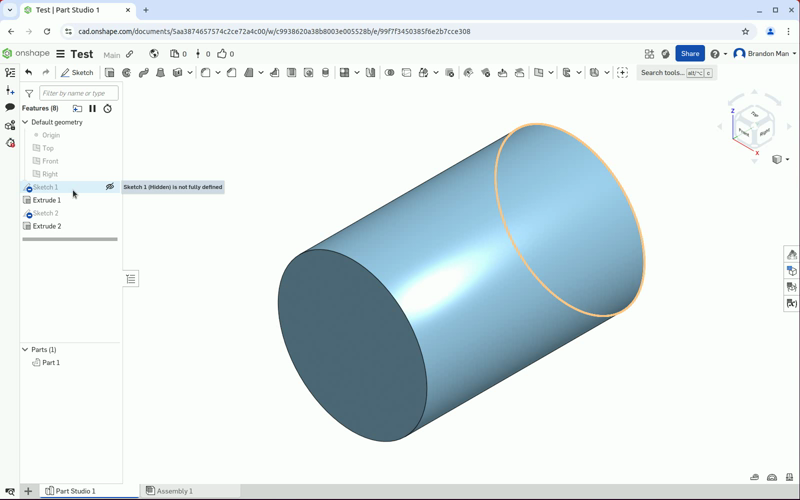
click(73, 189)